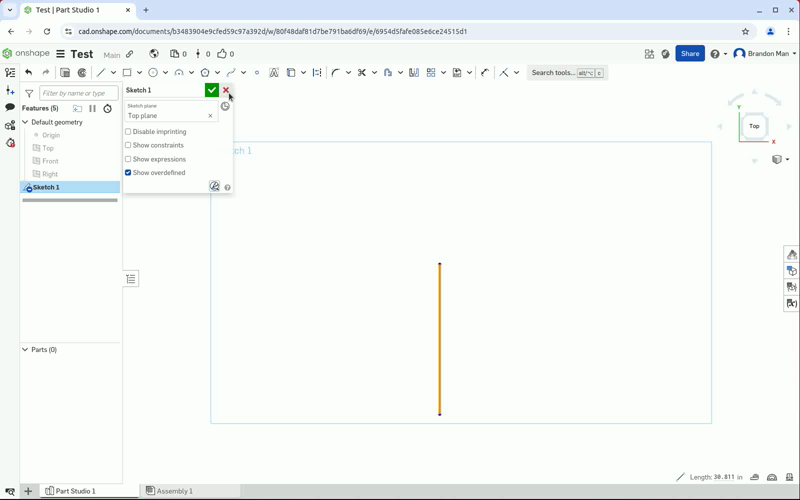
key(shift+h)
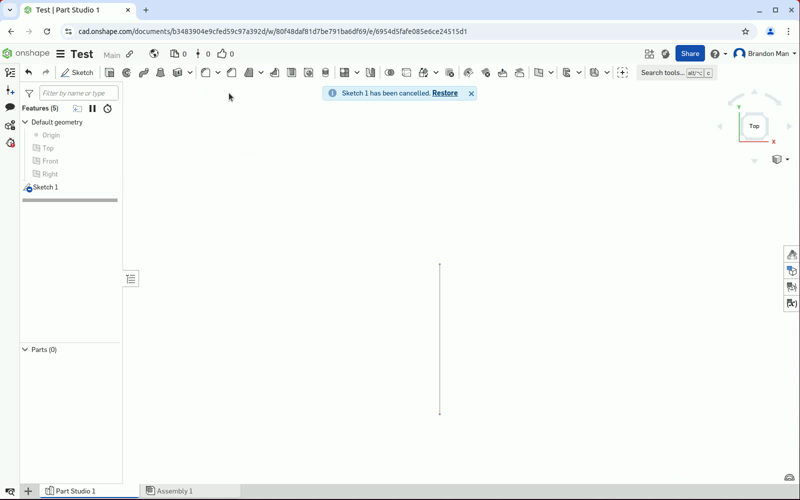
key(shift+s)
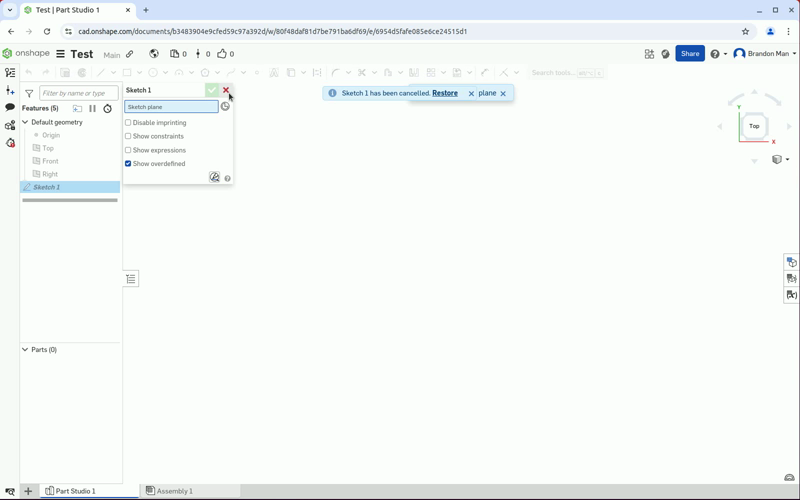
mouse_move(73, 150)
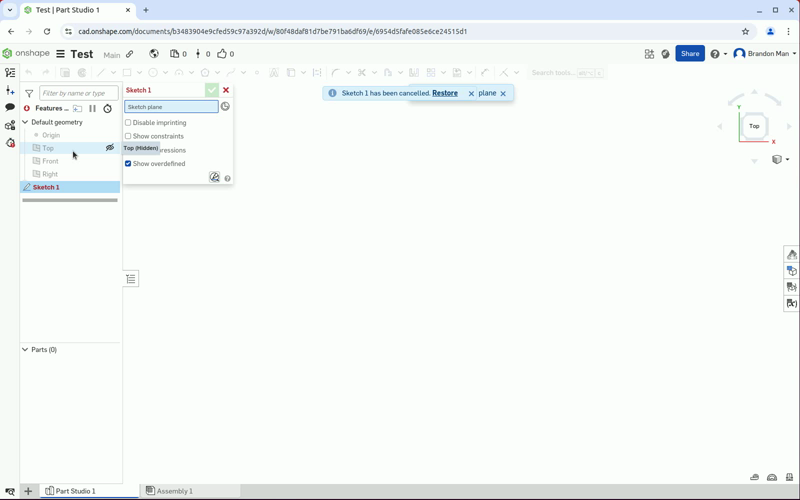
click(73, 150)
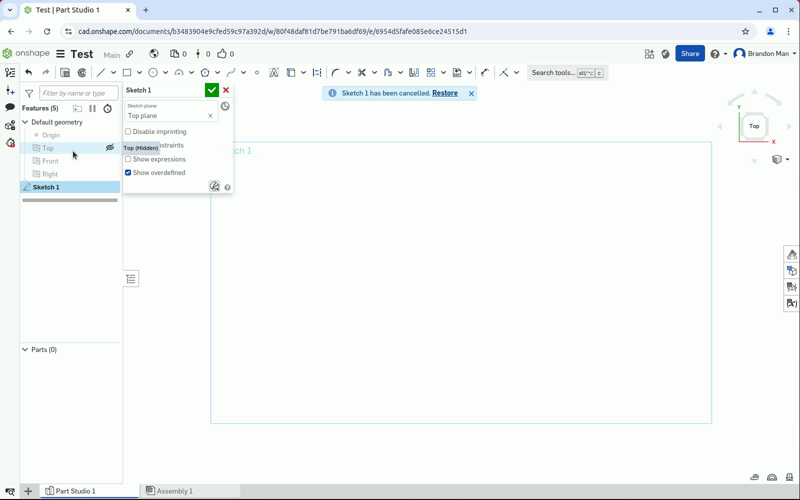
mouse_move(73, 352)
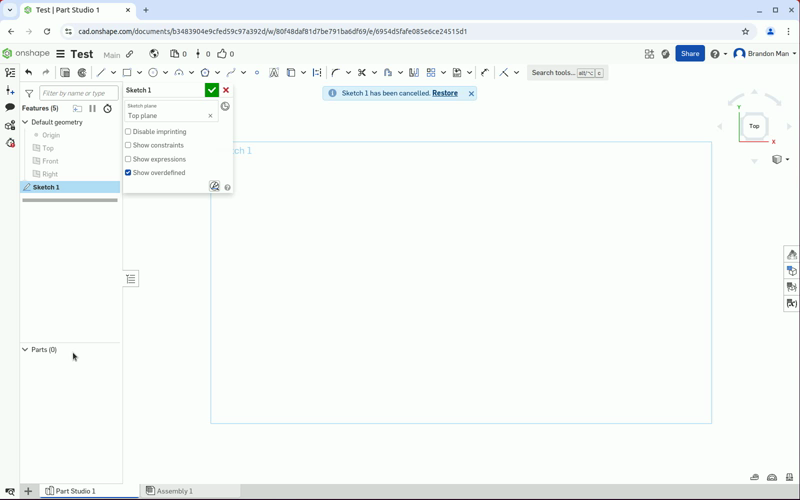
key(y)
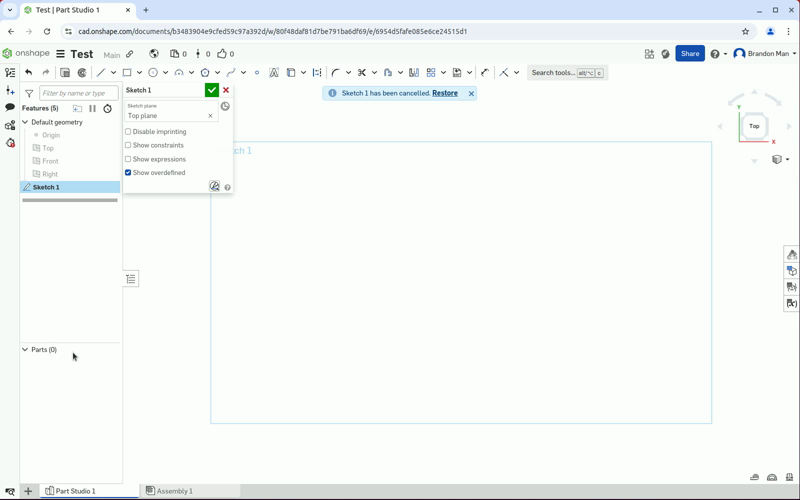
key(l)
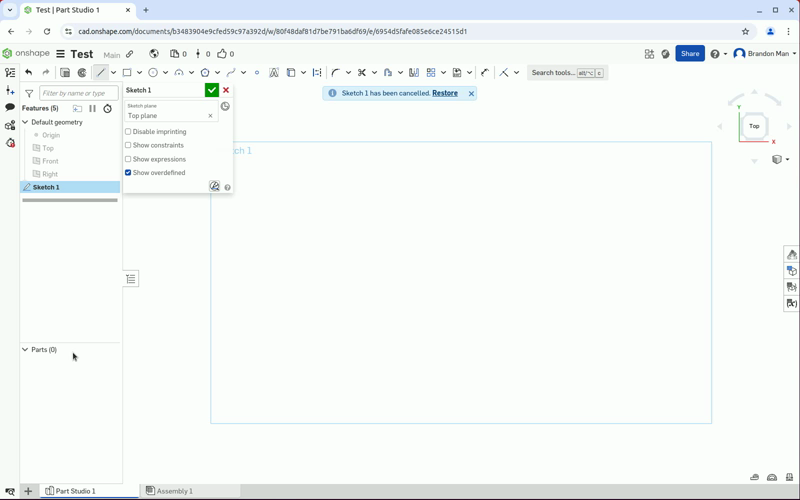
key_down(shift)
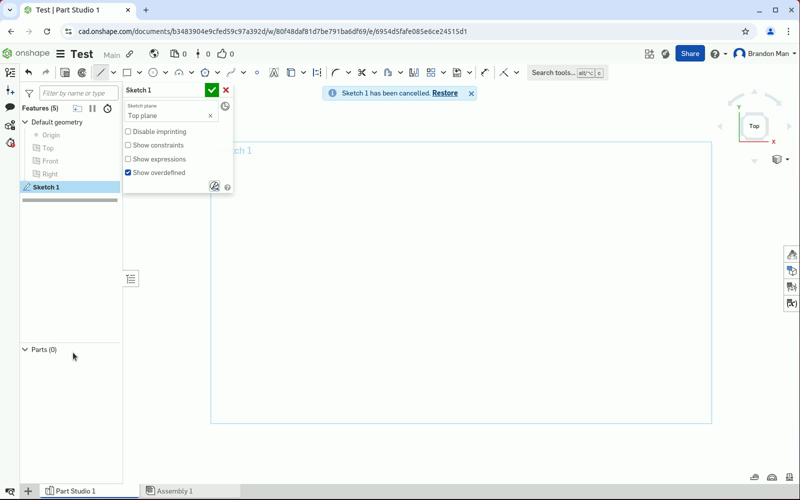
mouse_move(348, 339)
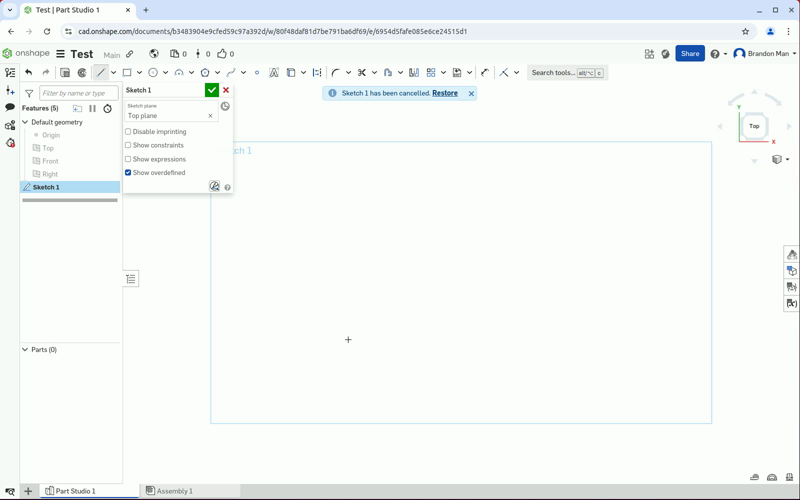
click(348, 339)
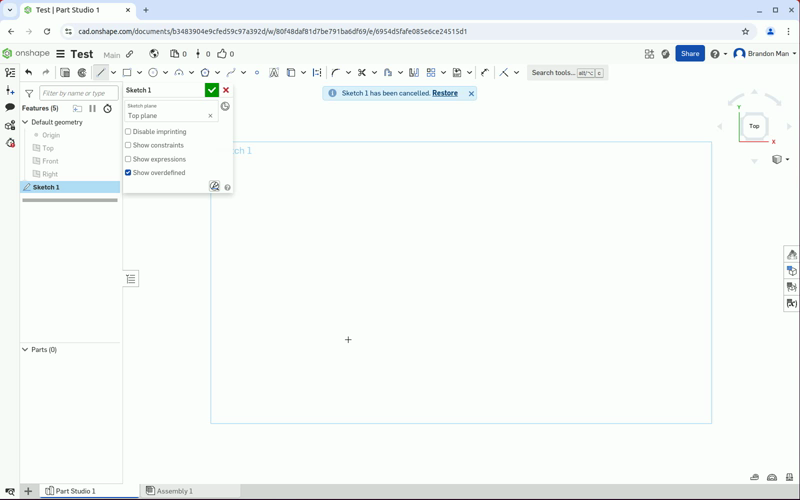
key_up(shift)
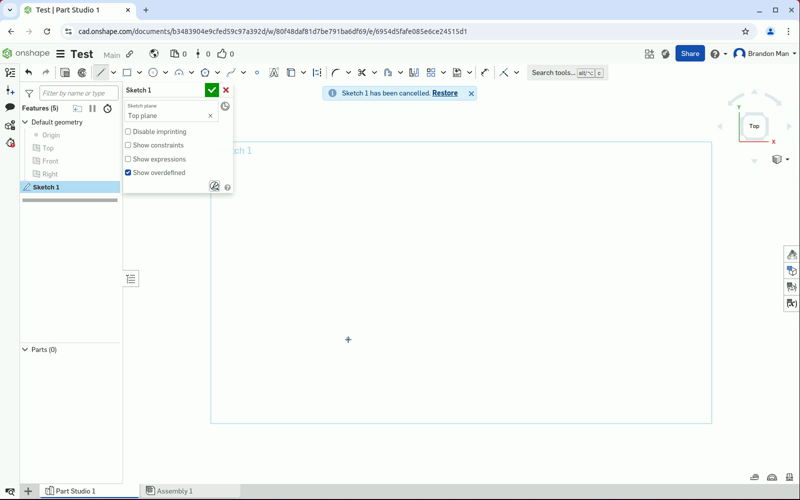
key_down(shift)
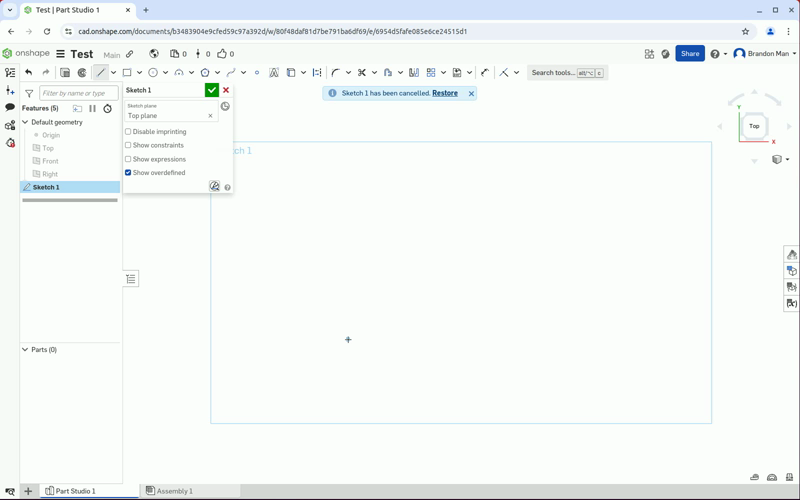
mouse_move(572, 339)
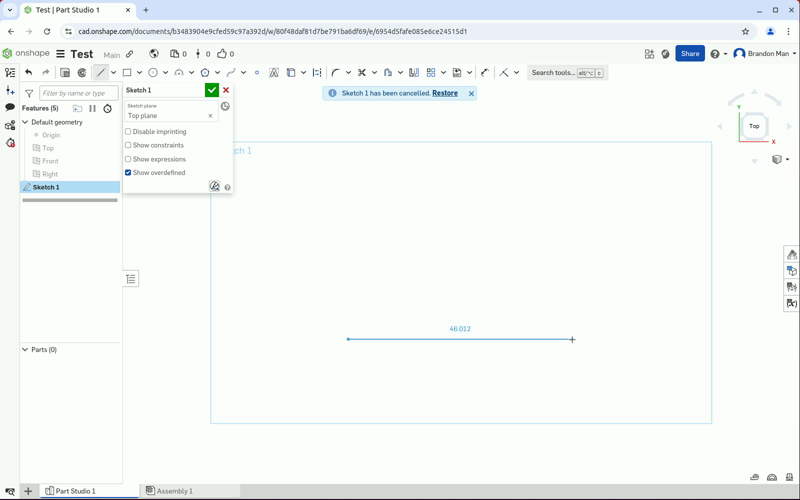
click(572, 339)
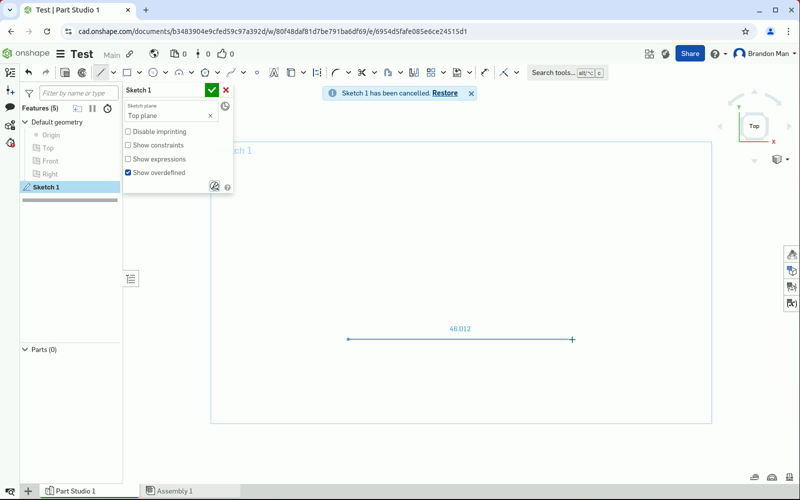
key_up(shift)
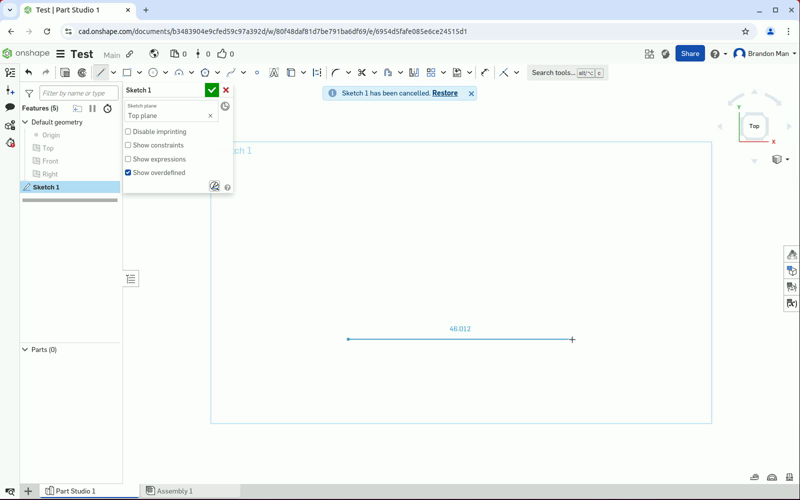
key_down(shift)
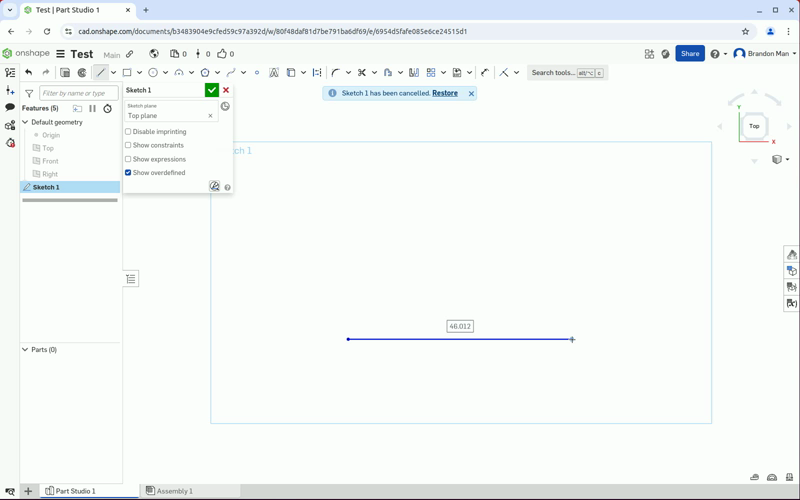
mouse_move(572, 226)
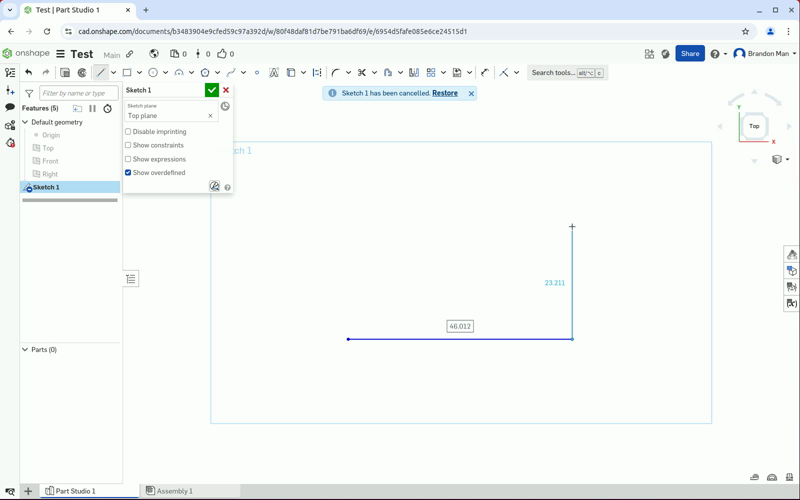
click(572, 226)
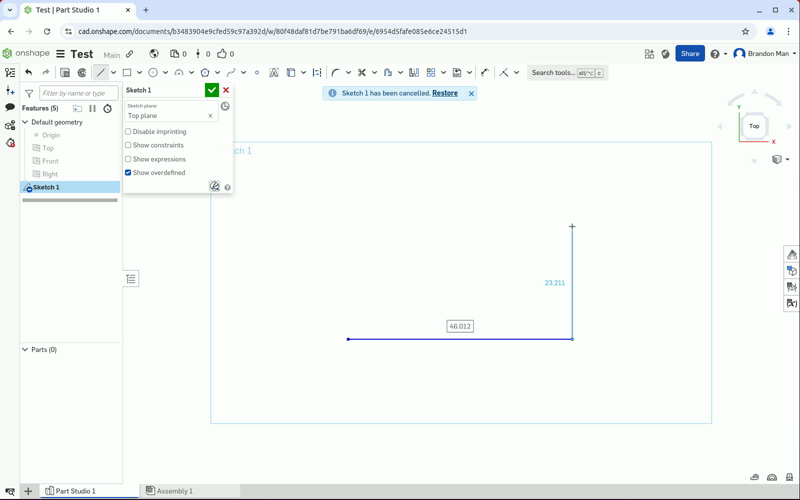
key_up(shift)
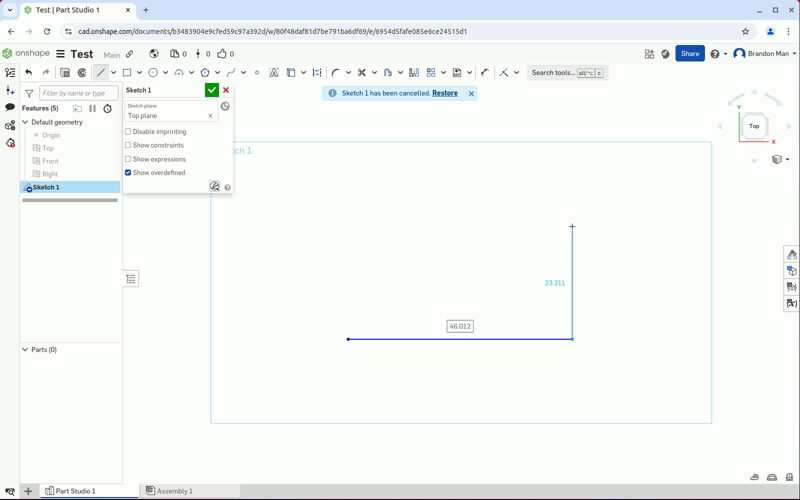
key_down(shift)
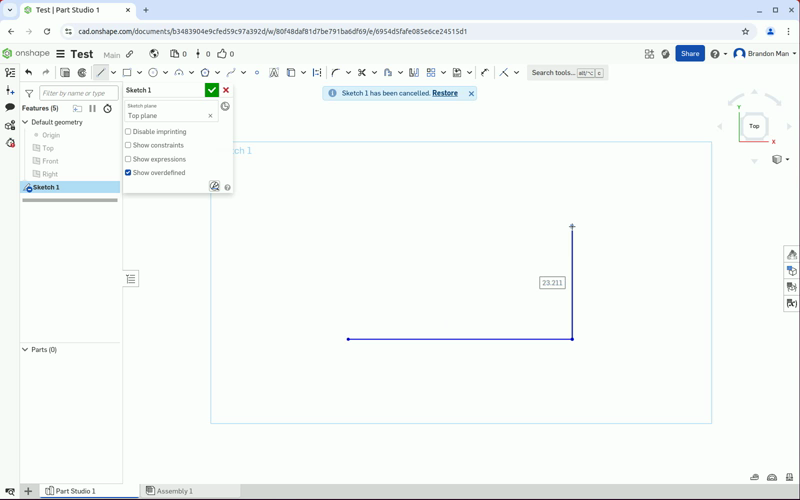
mouse_move(348, 226)
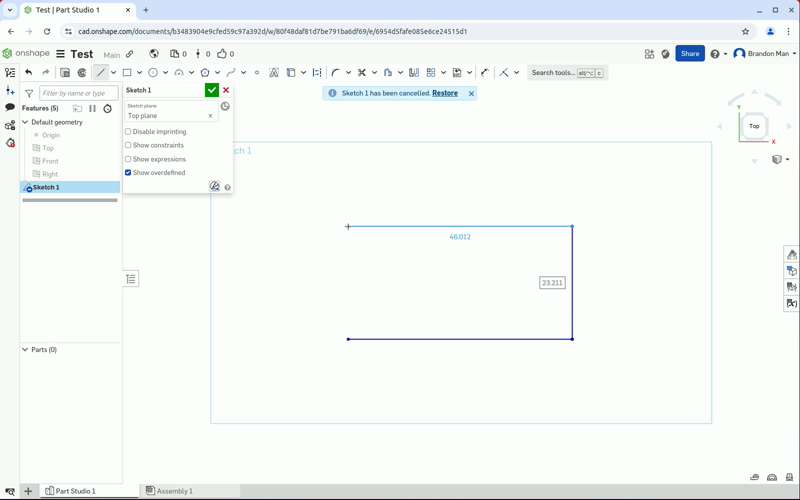
click(348, 226)
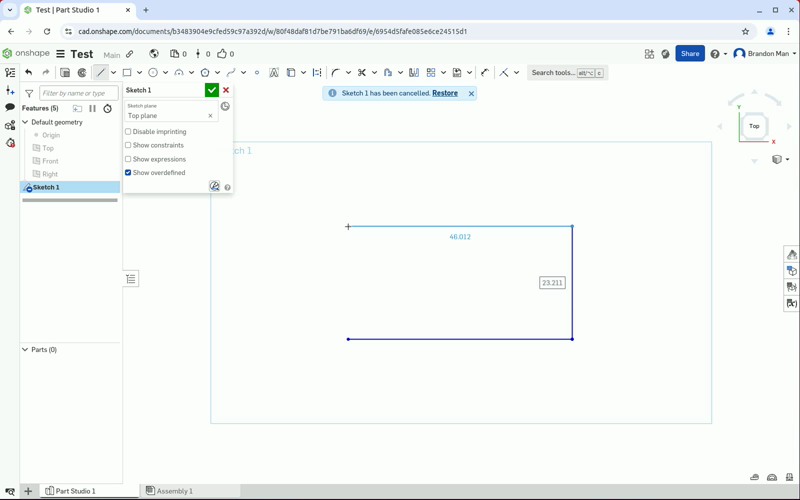
key_up(shift)
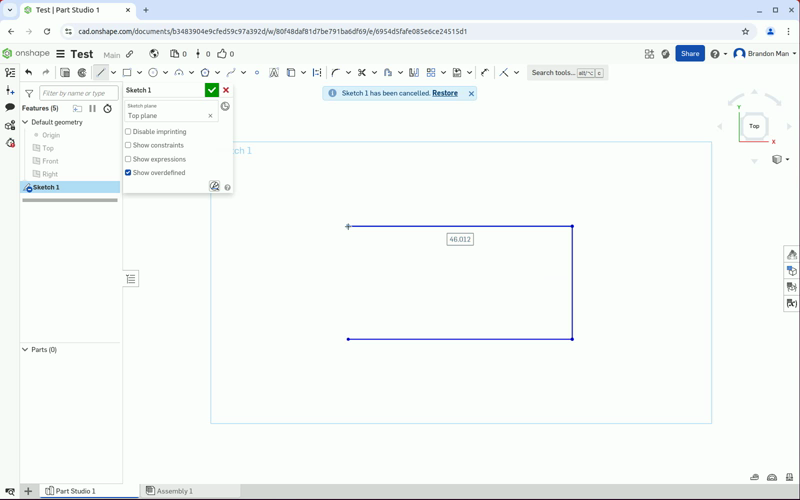
key_down(shift)
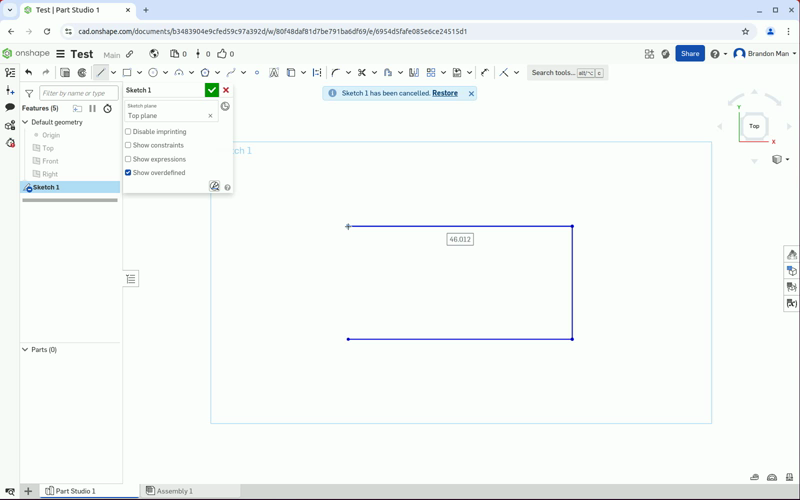
mouse_move(348, 339)
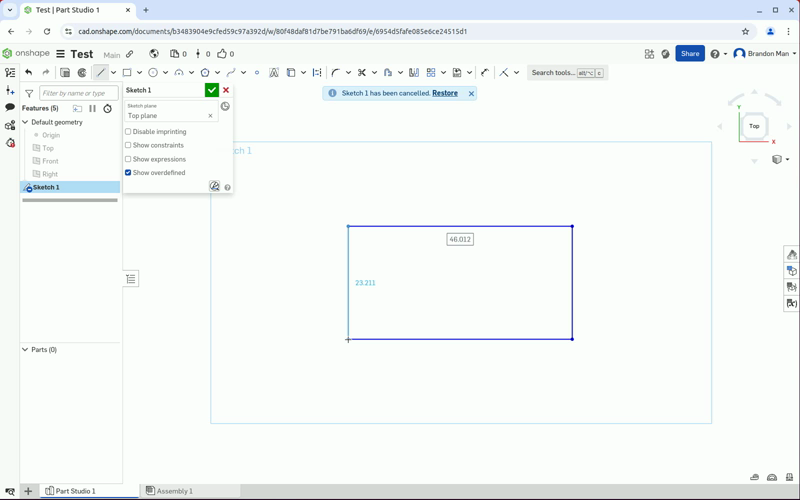
key_up(shift)
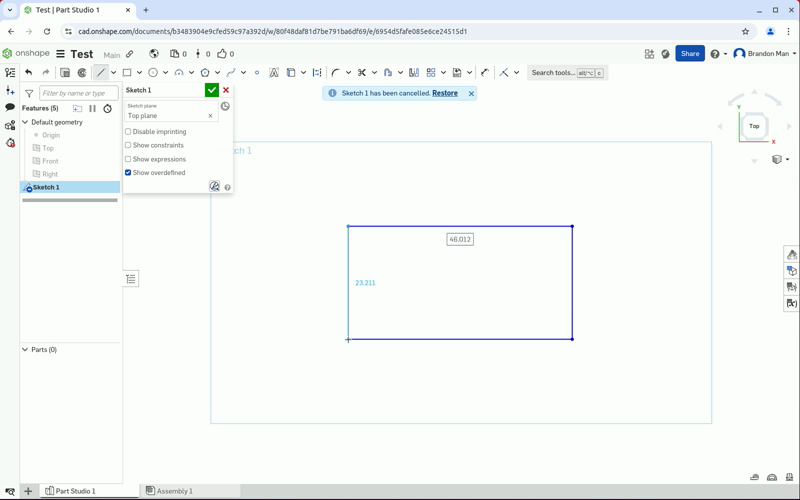
click(348, 339)
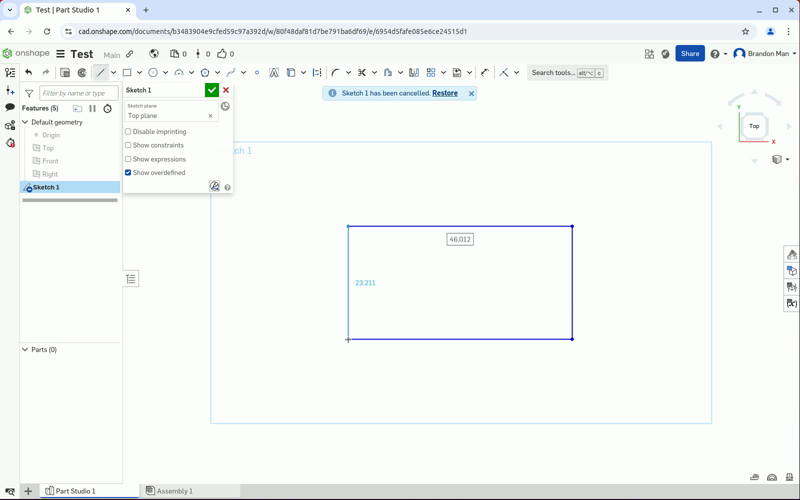
key(esc)
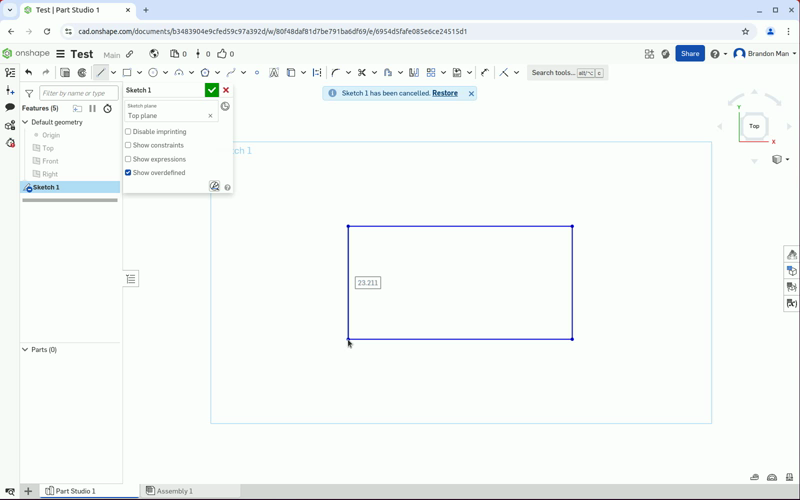
mouse_move(383, 305)
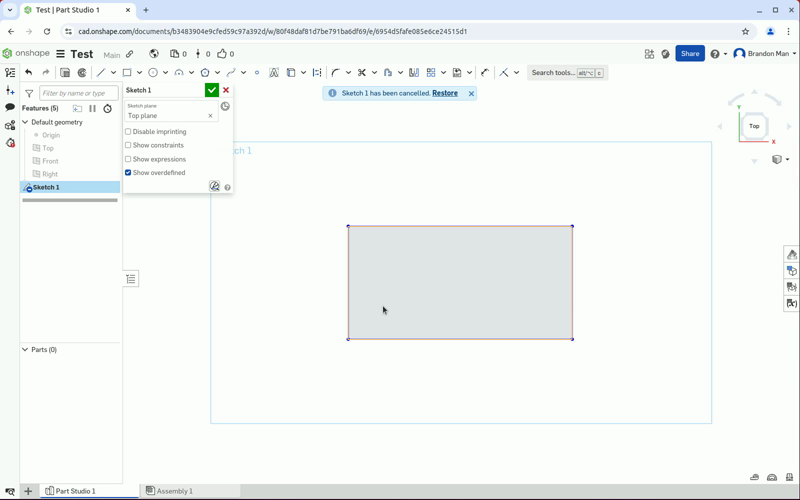
click(383, 305)
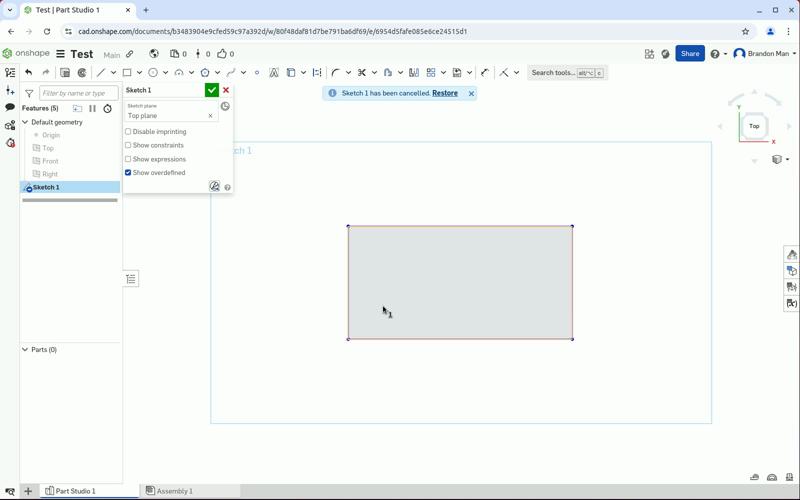
mouse_move(73, 352)
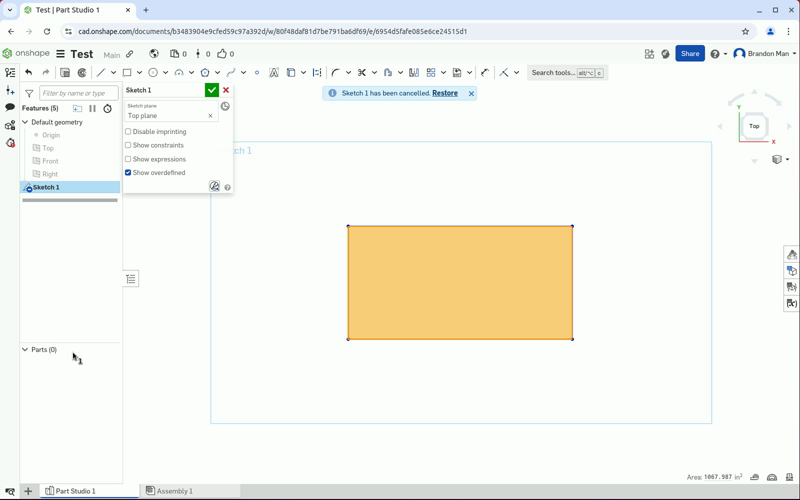
key(shift+y)
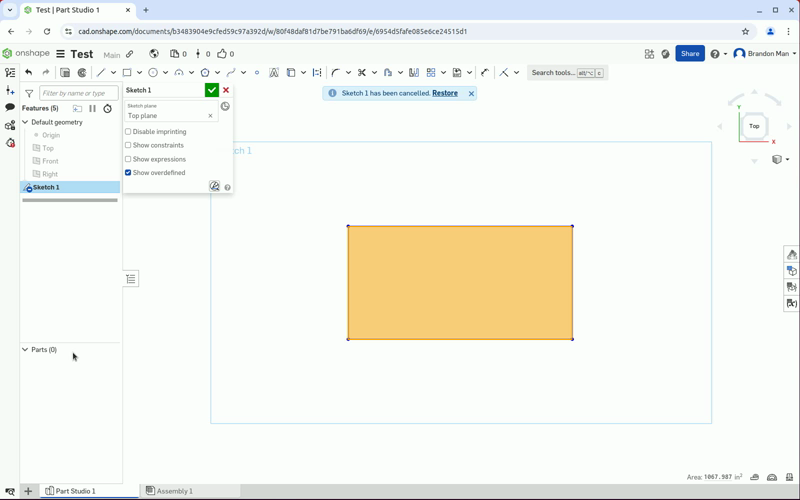
key(shift+e)
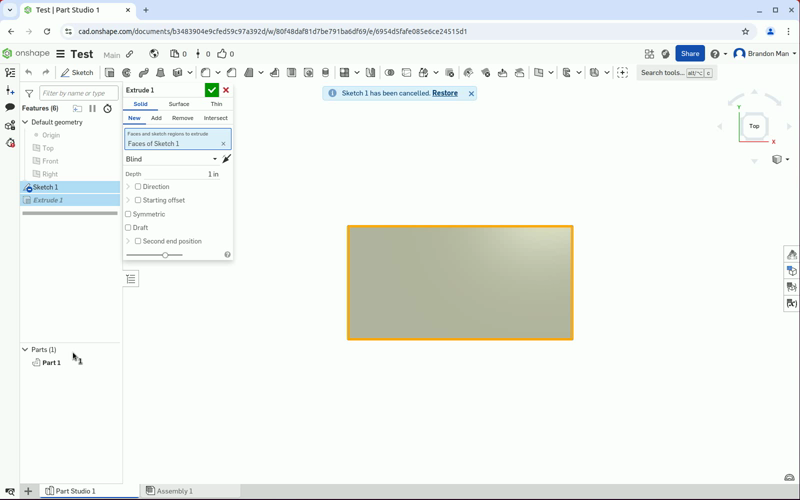
mouse_move(143, 106)
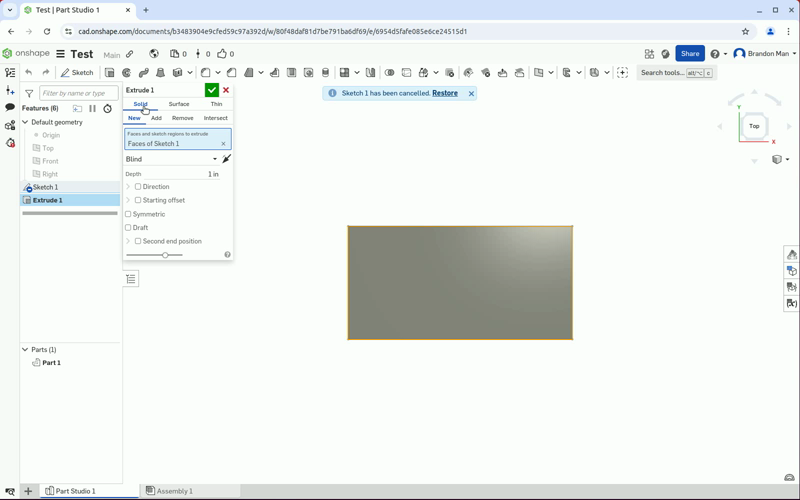
click(143, 106)
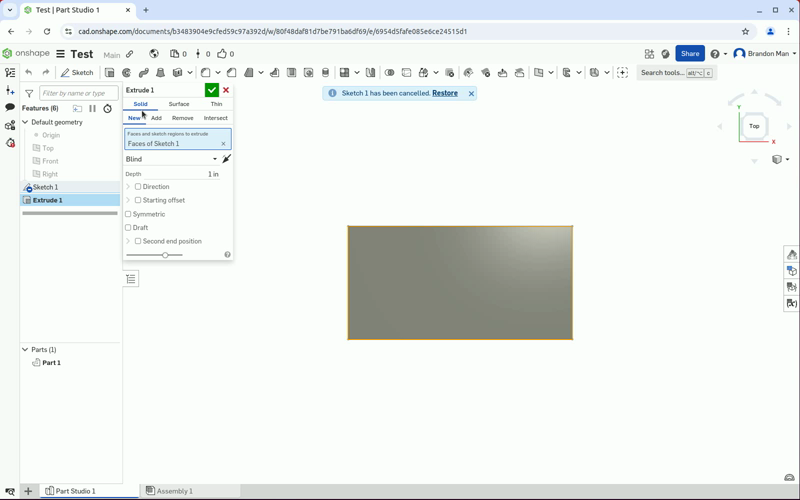
mouse_move(137, 120)
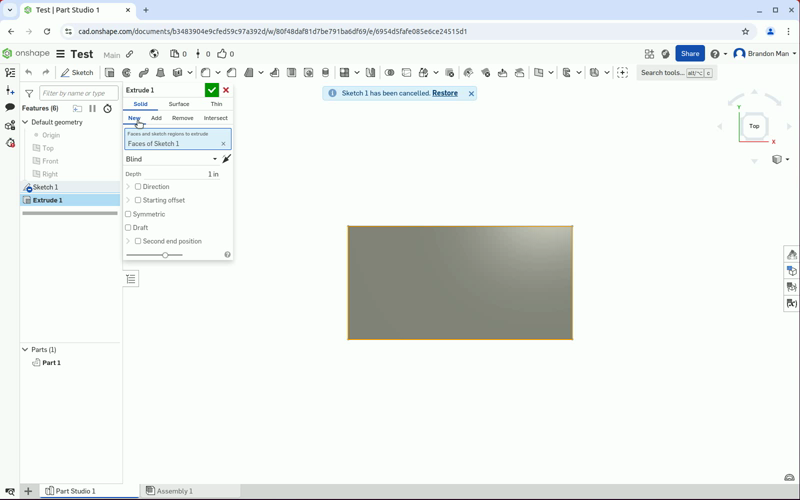
click(137, 120)
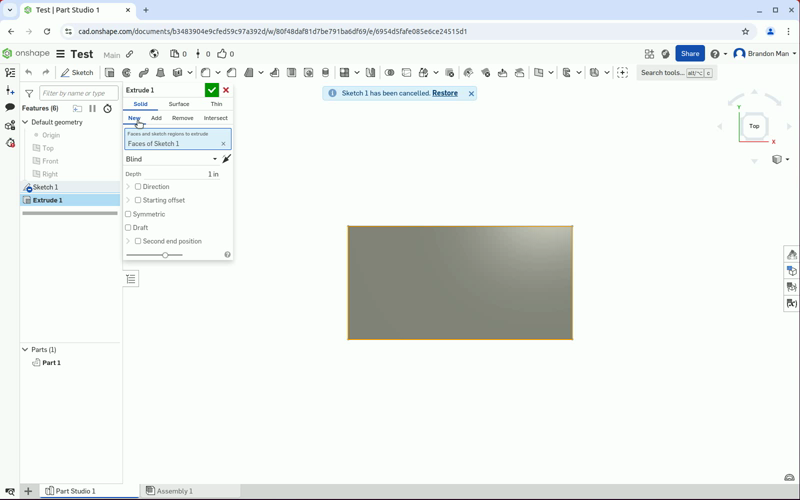
key(tab, 4)
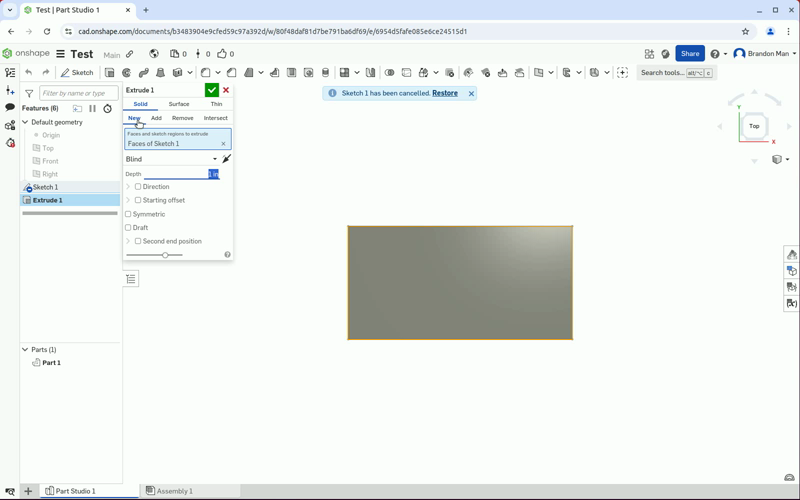
text(3.129)
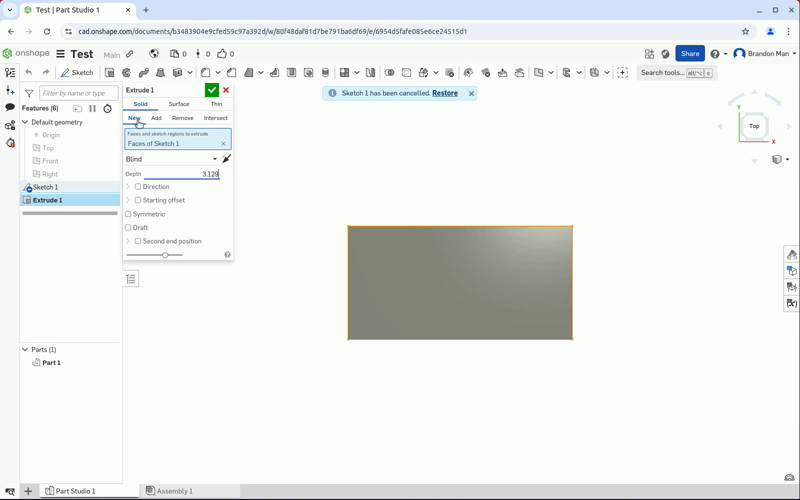
key(enter)
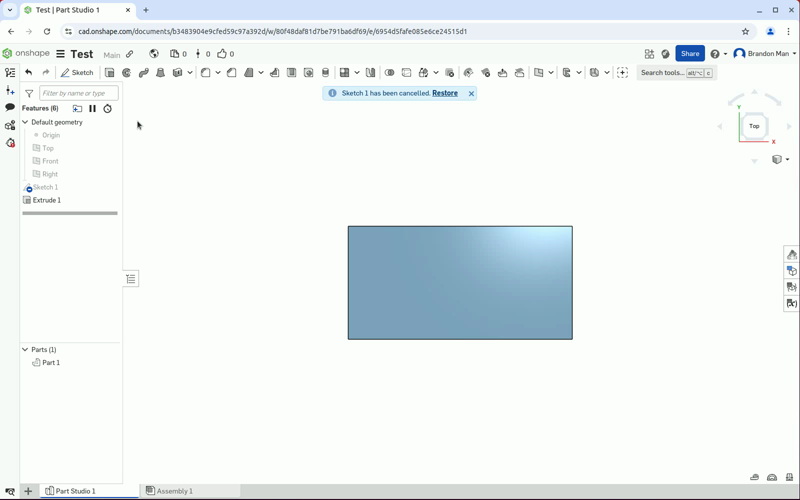
key(shift+h)
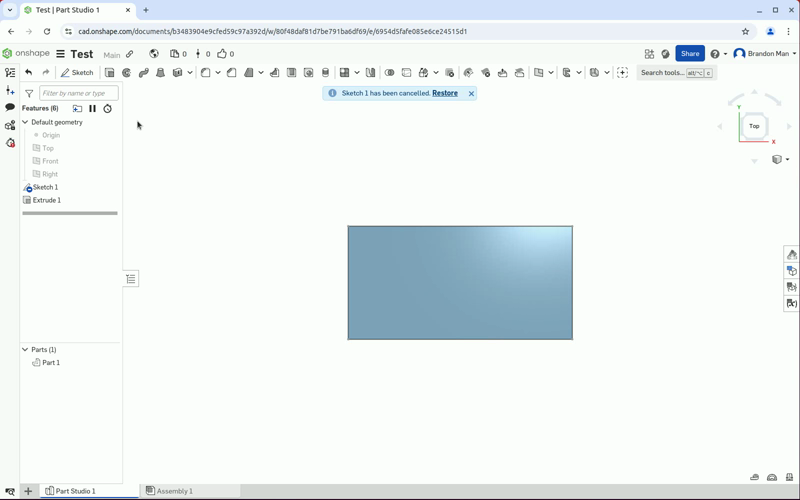
key(shift+h)
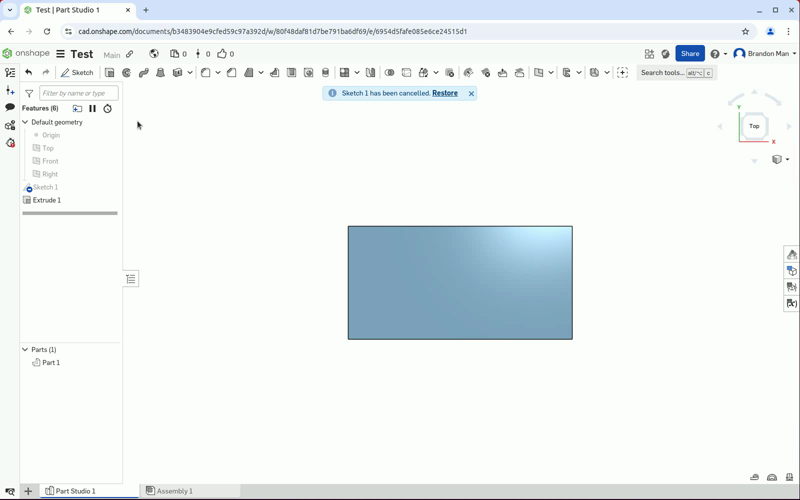
mouse_move(73, 189)
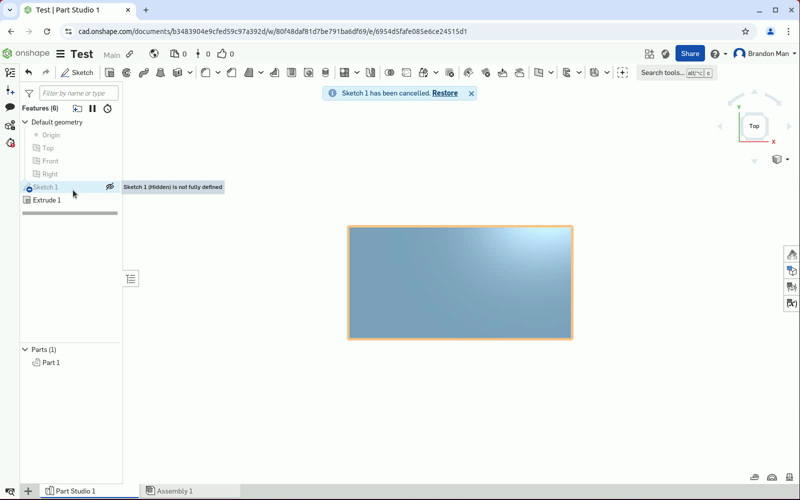
click(73, 189)
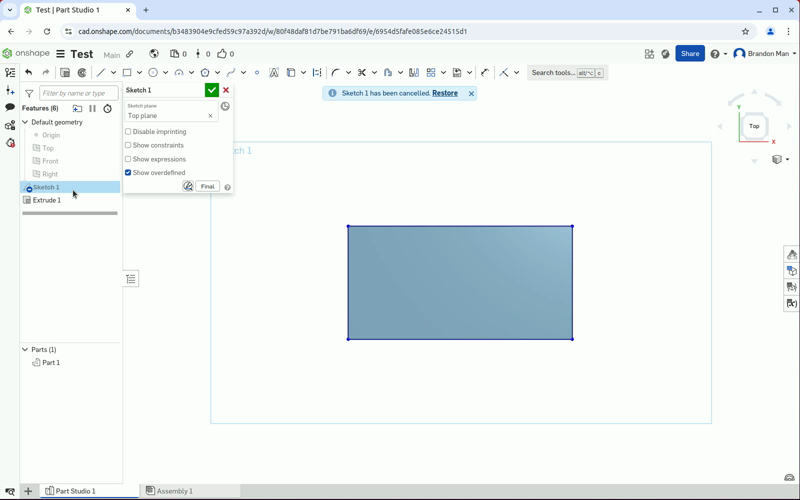
mouse_move(229, 92)
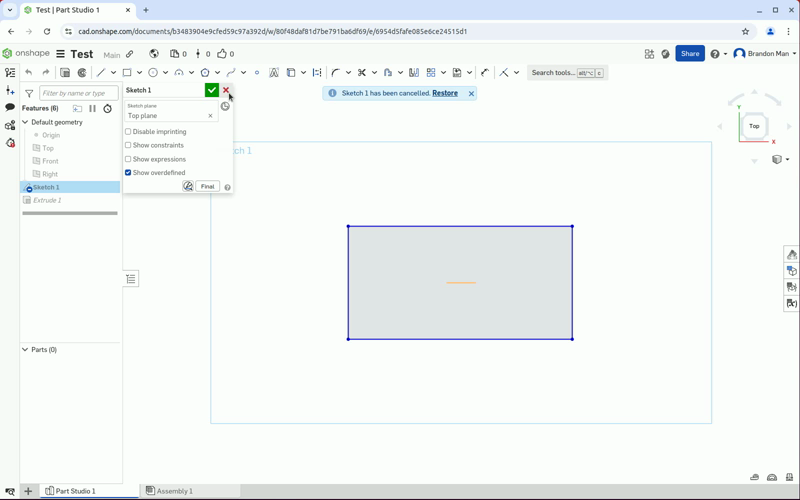
click(229, 92)
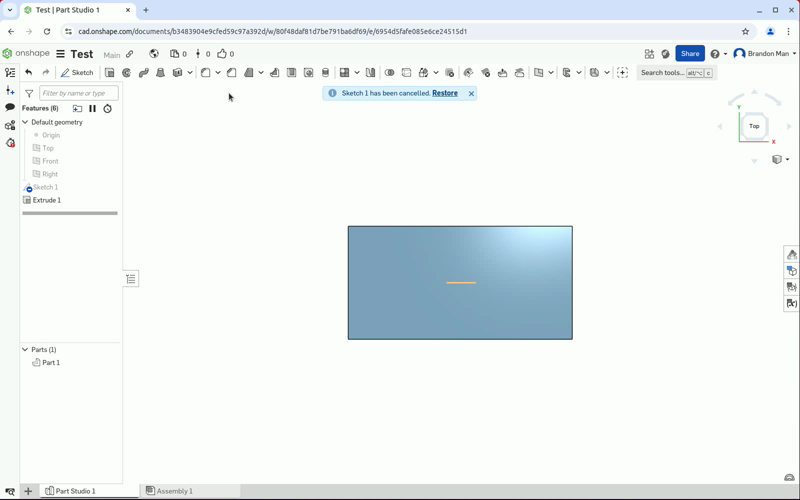
mouse_move(541, 75)
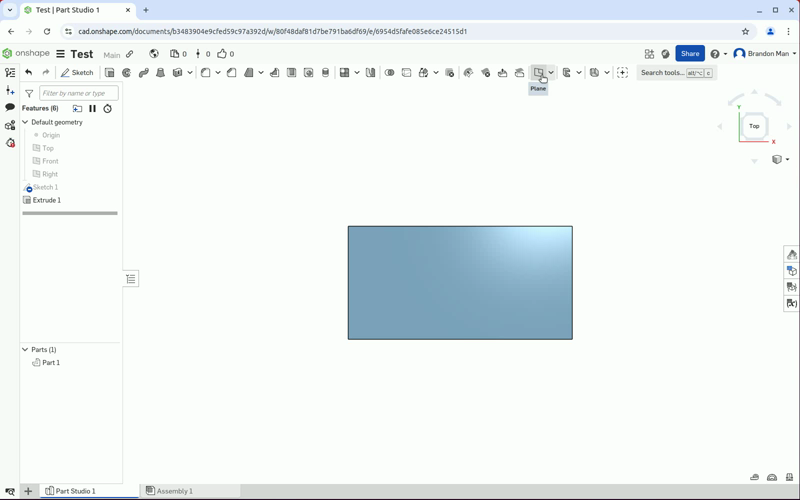
click(541, 75)
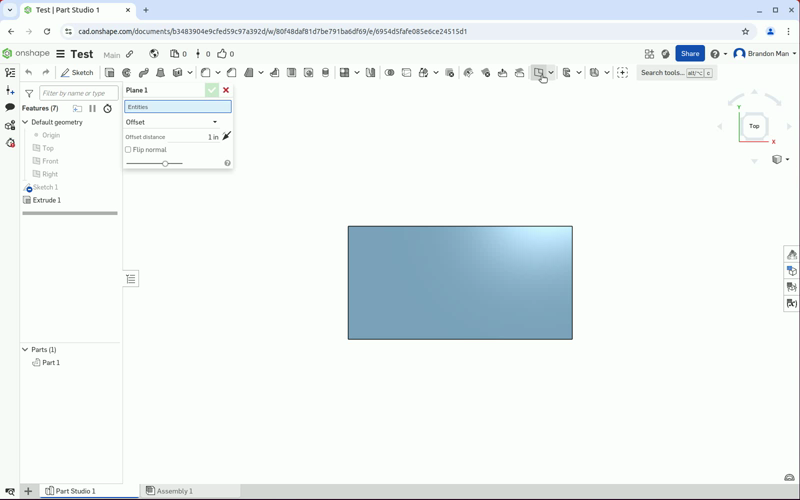
mouse_move(73, 150)
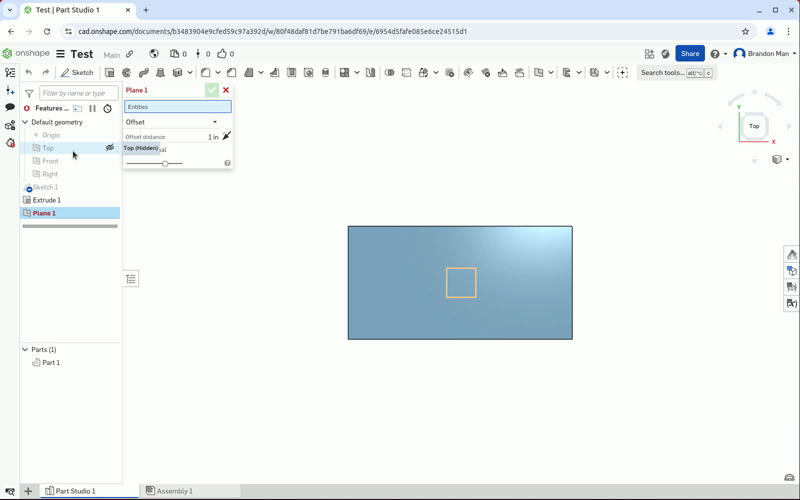
click(73, 150)
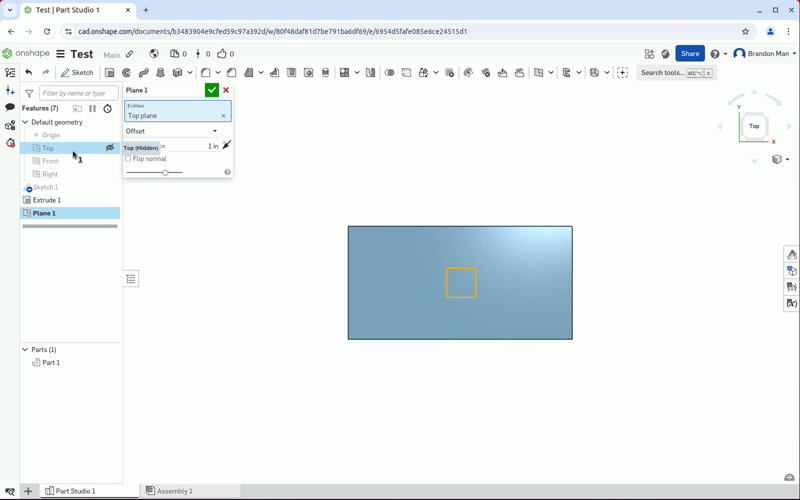
key(tab, 2)
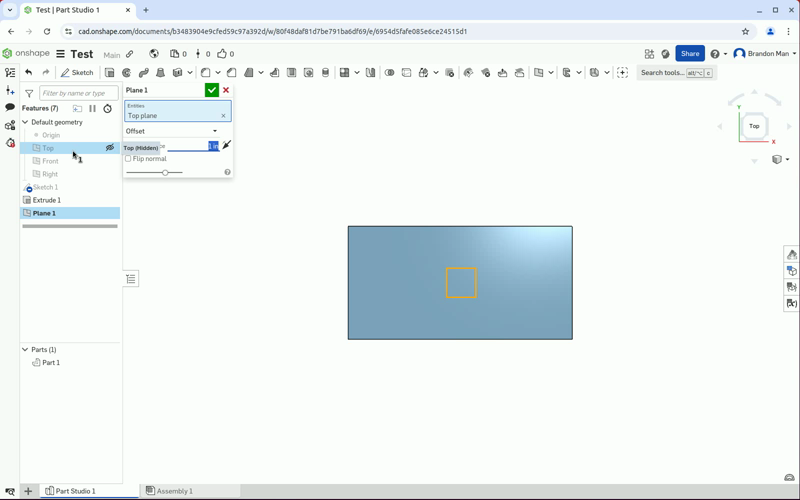
text(3.143)
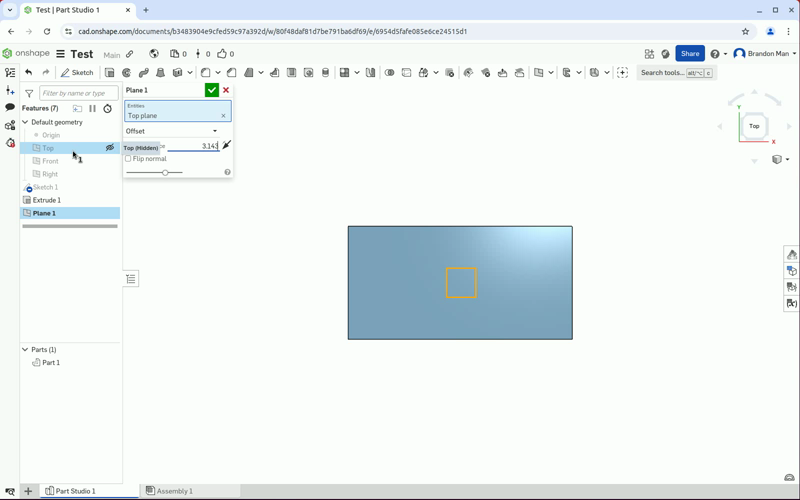
key(enter, 2)
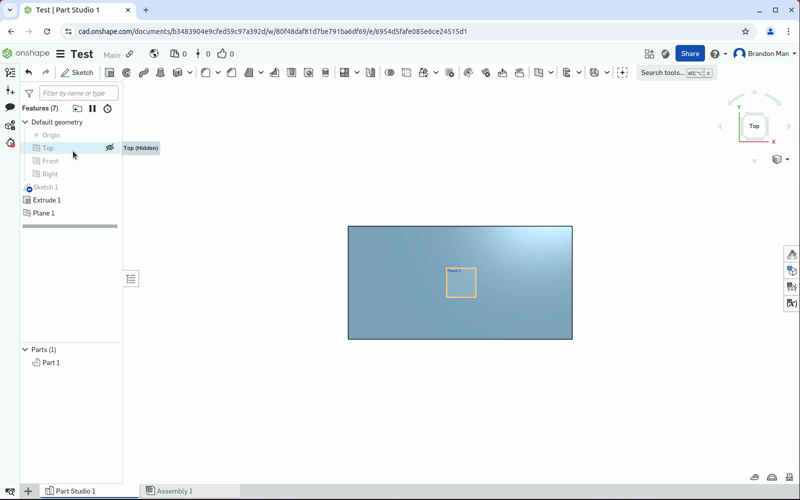
key(shift+s)
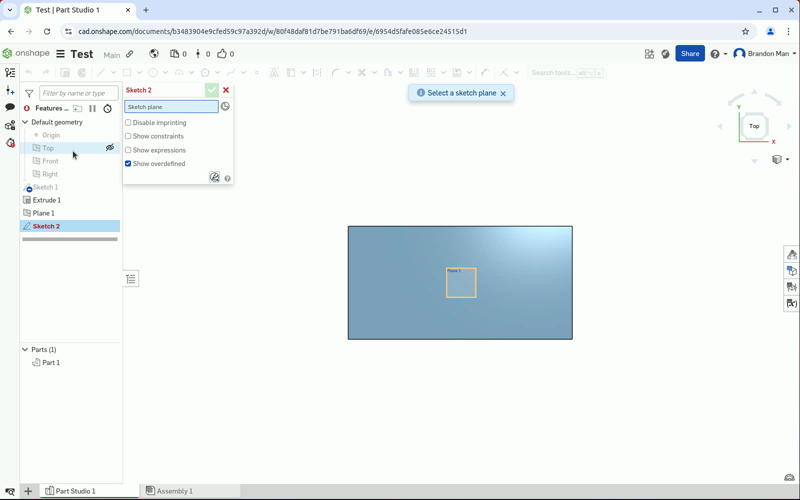
mouse_move(73, 215)
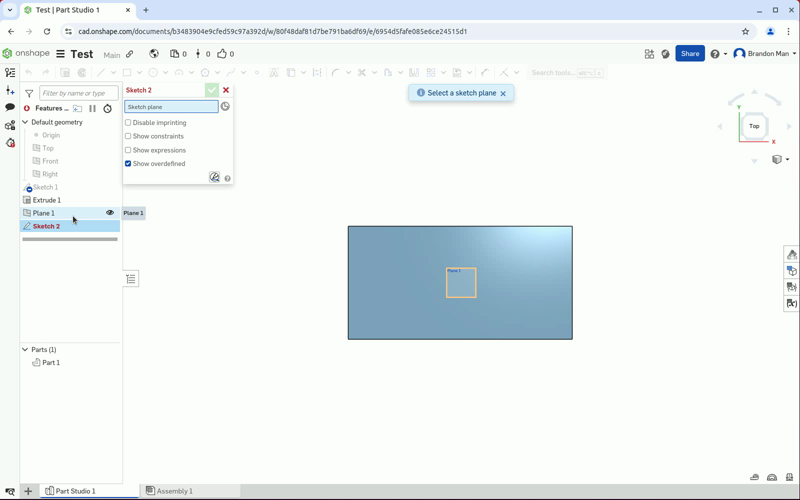
click(73, 215)
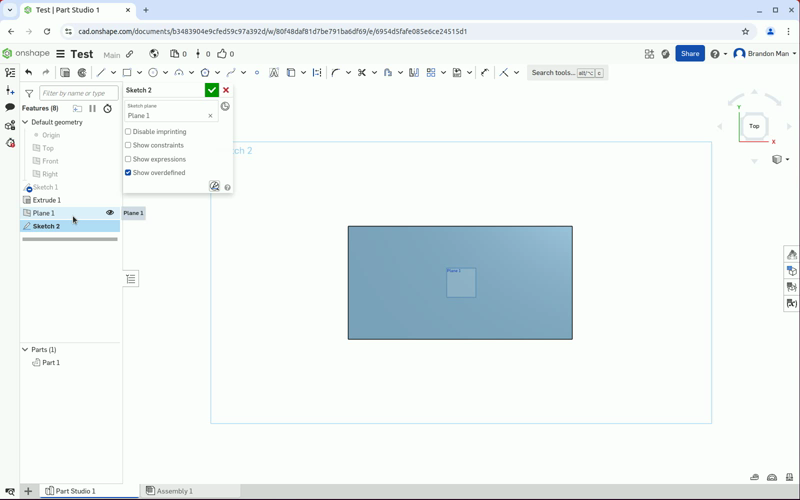
mouse_move(73, 352)
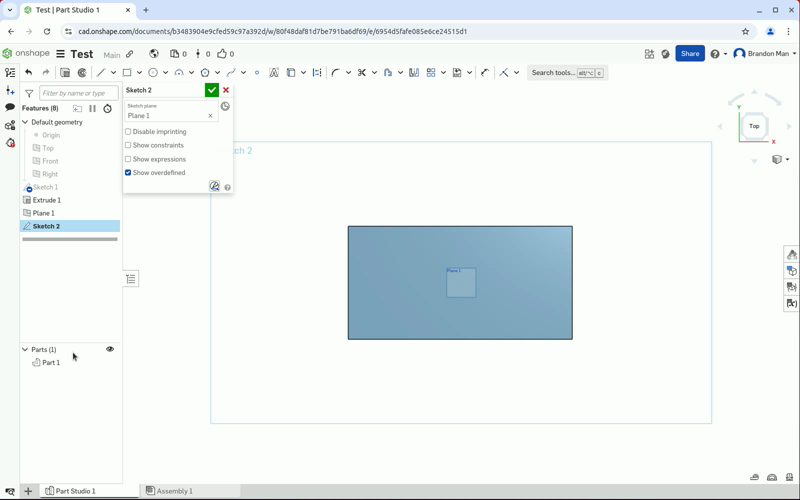
key(y)
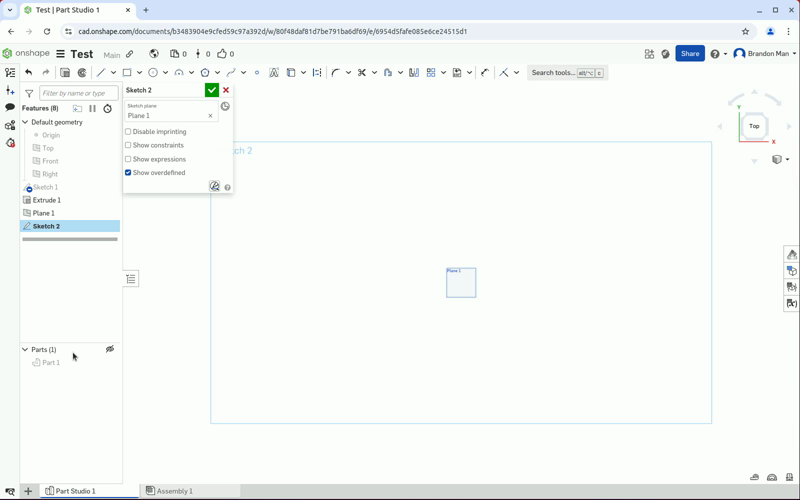
key(l)
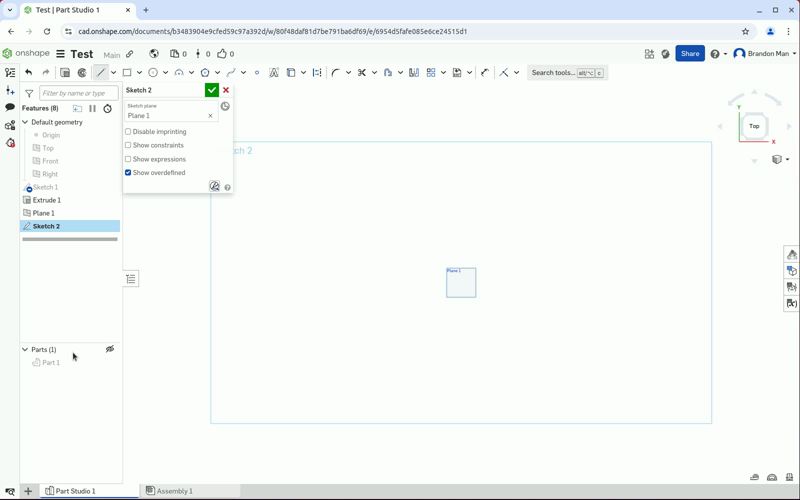
key_down(shift)
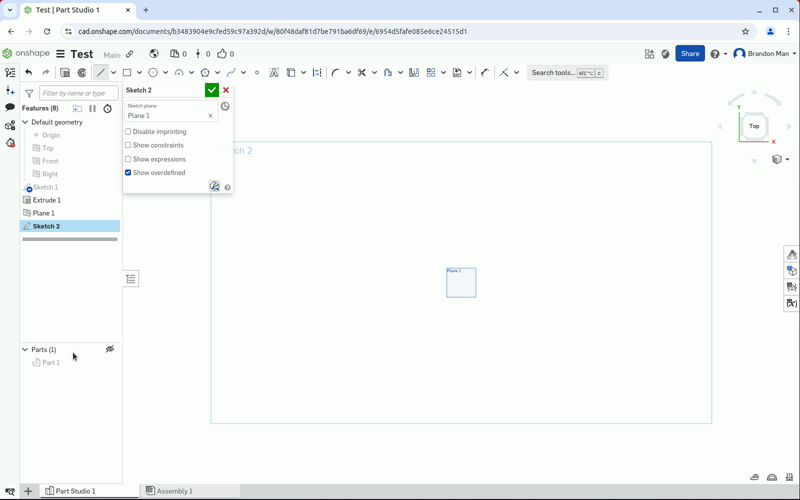
mouse_move(348, 294)
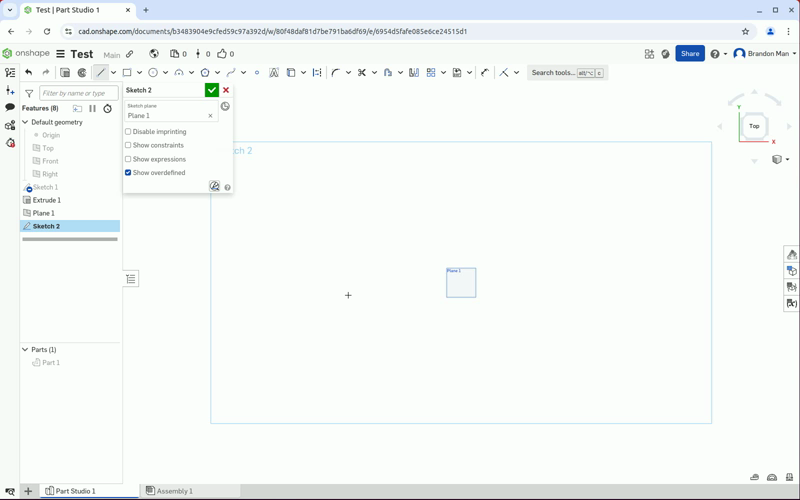
click(348, 294)
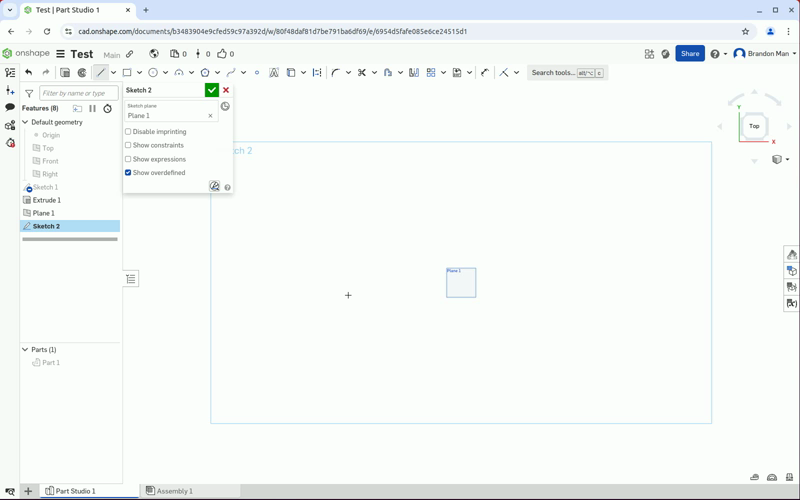
key_up(shift)
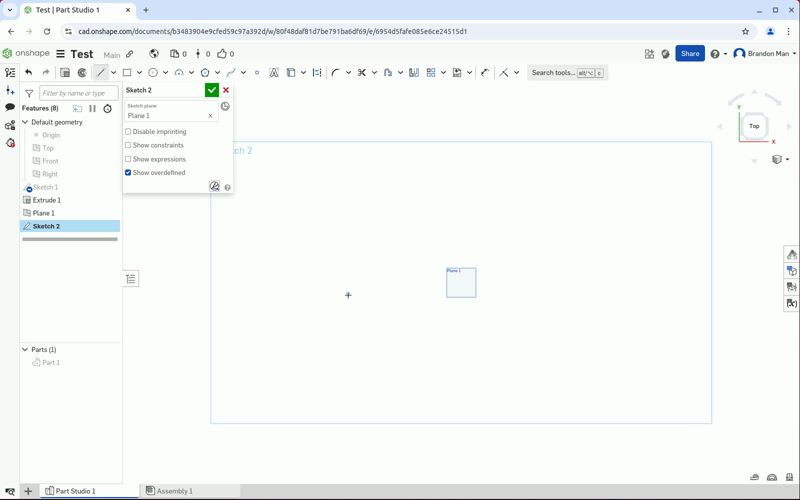
key_down(shift)
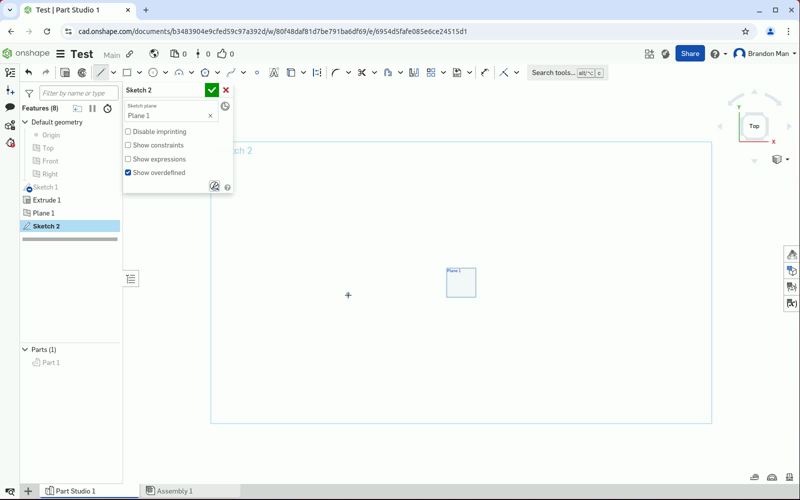
mouse_move(572, 294)
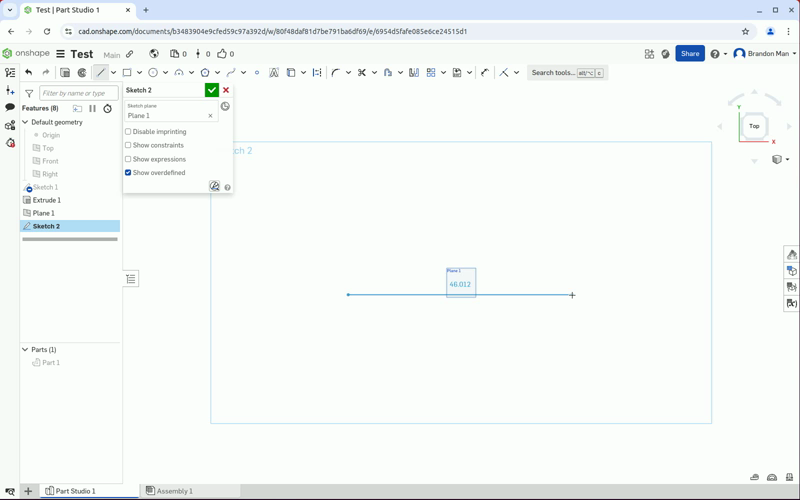
click(572, 294)
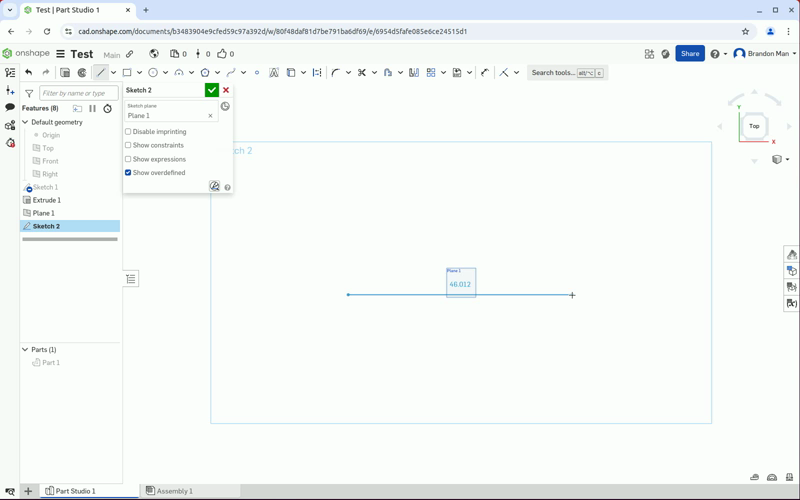
key_up(shift)
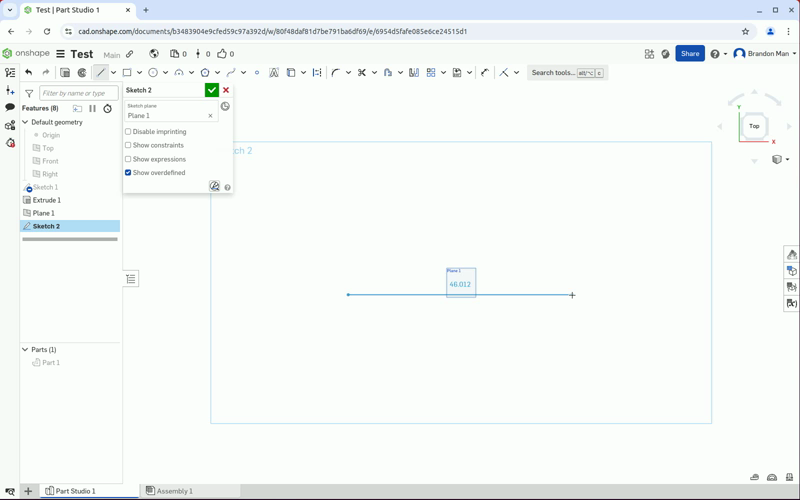
key_down(shift)
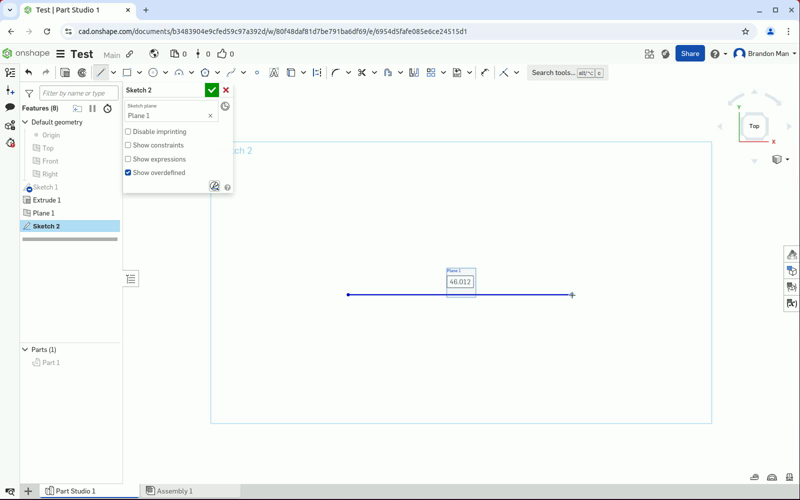
mouse_move(589, 294)
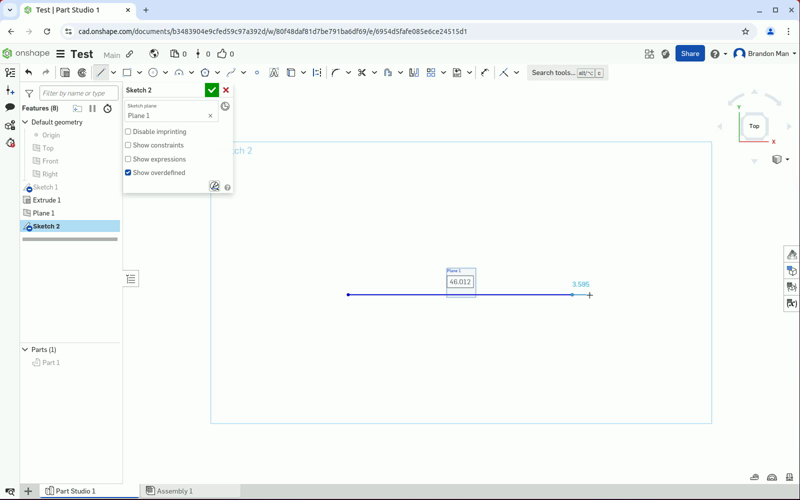
mouse_move(572, 270)
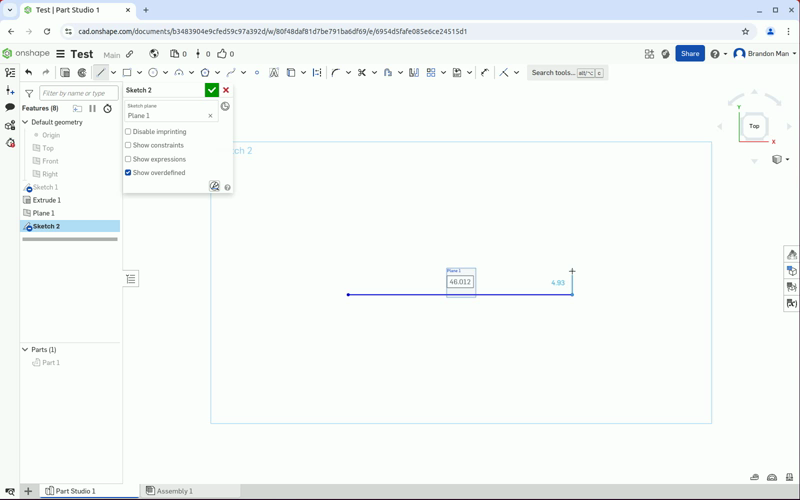
click(572, 270)
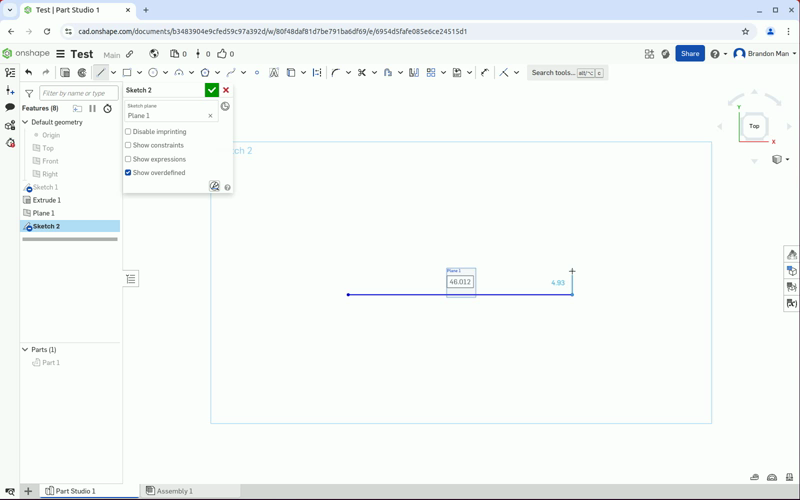
key_up(shift)
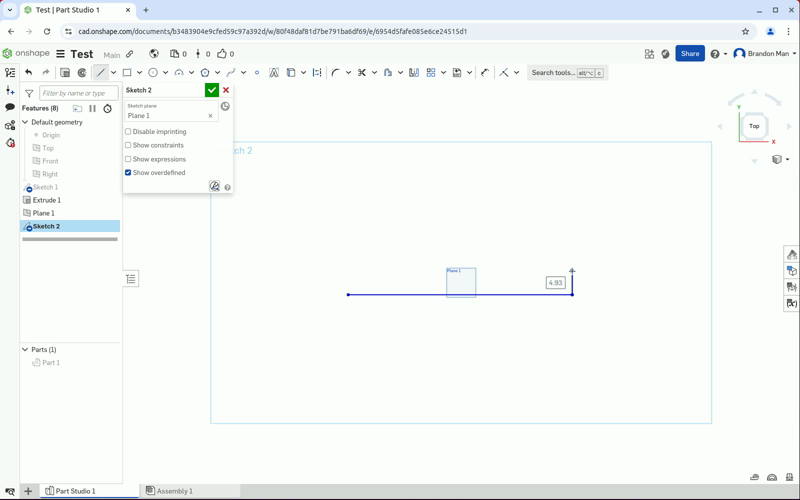
key_down(shift)
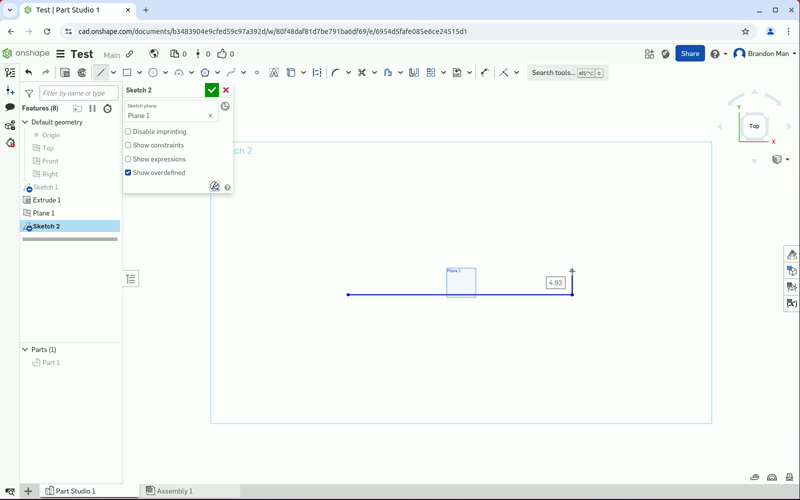
mouse_move(348, 270)
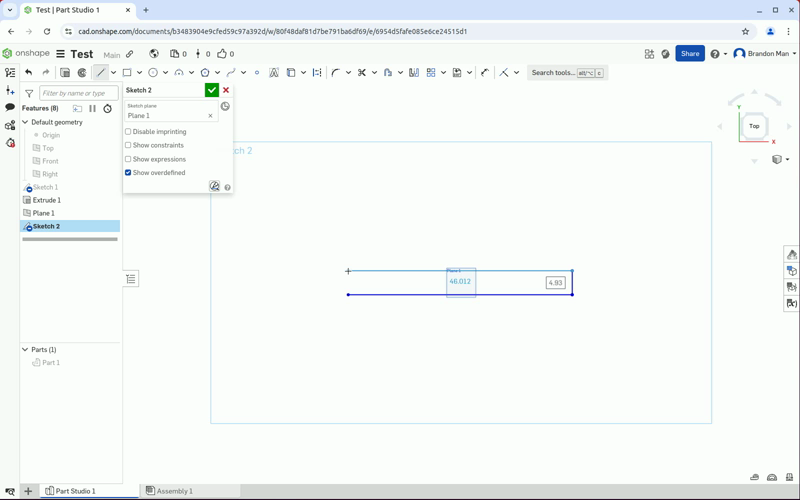
click(348, 270)
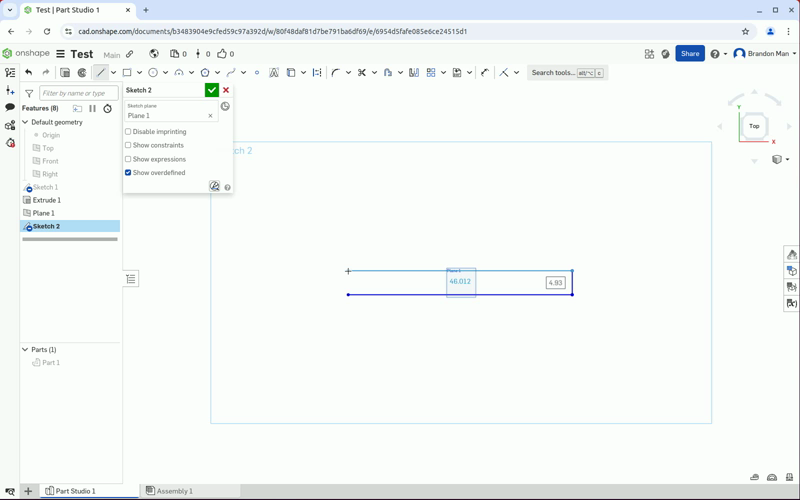
key_up(shift)
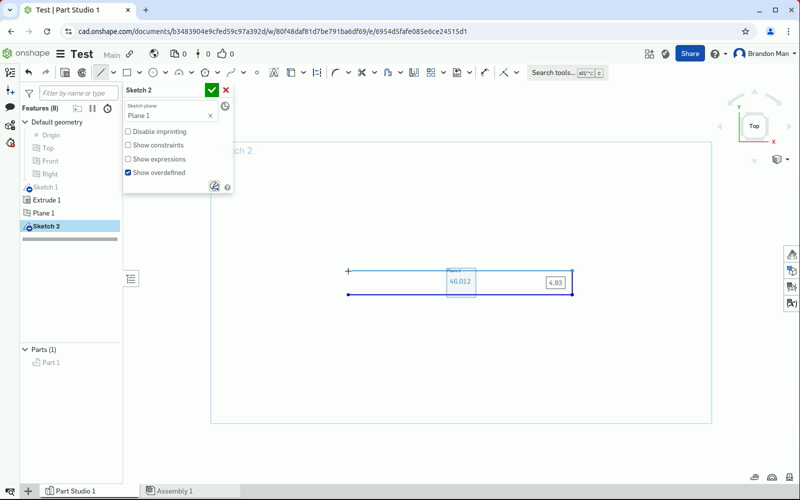
mouse_move(378, 270)
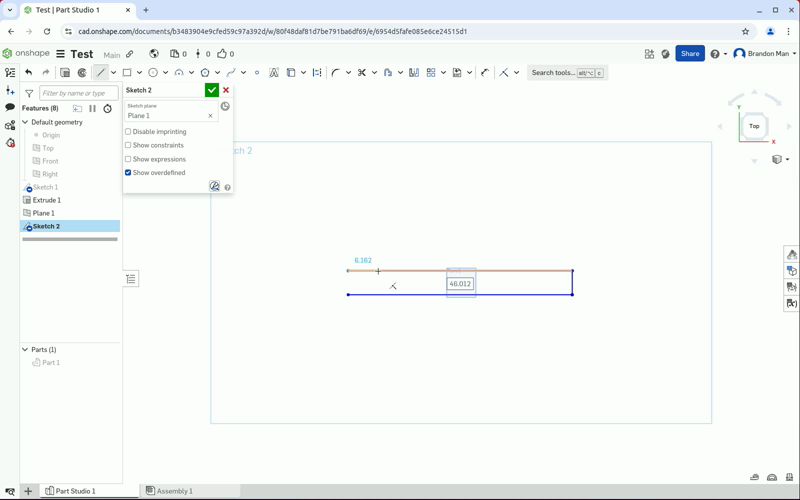
key_down(shift)
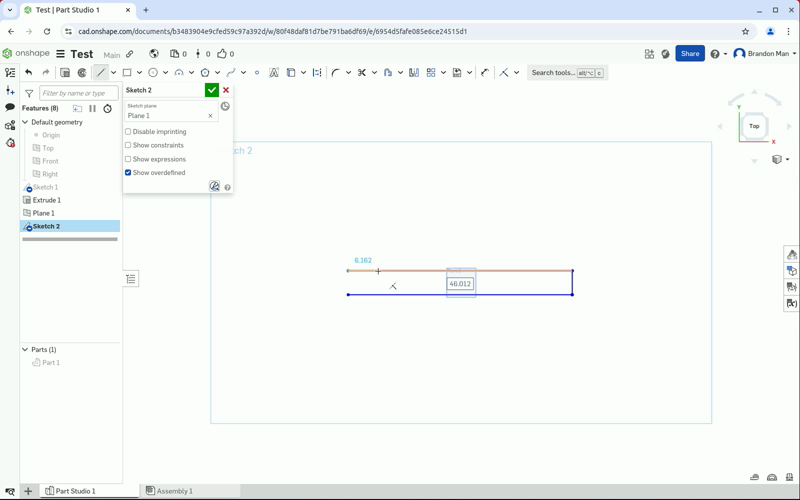
mouse_move(348, 294)
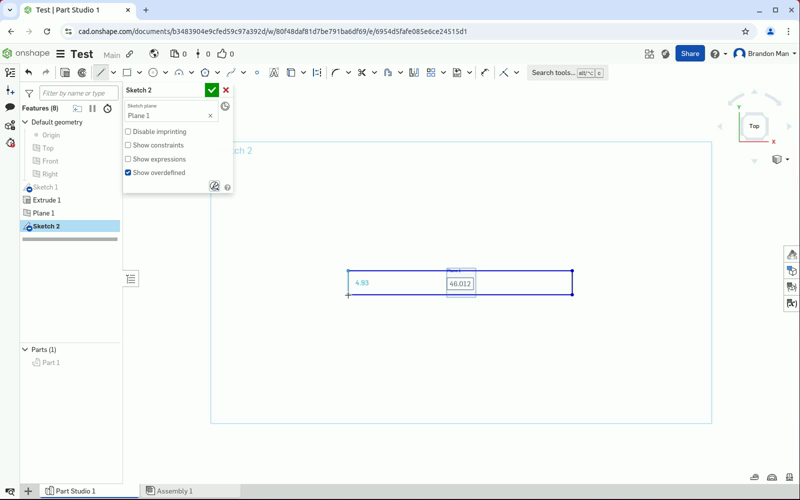
key_up(shift)
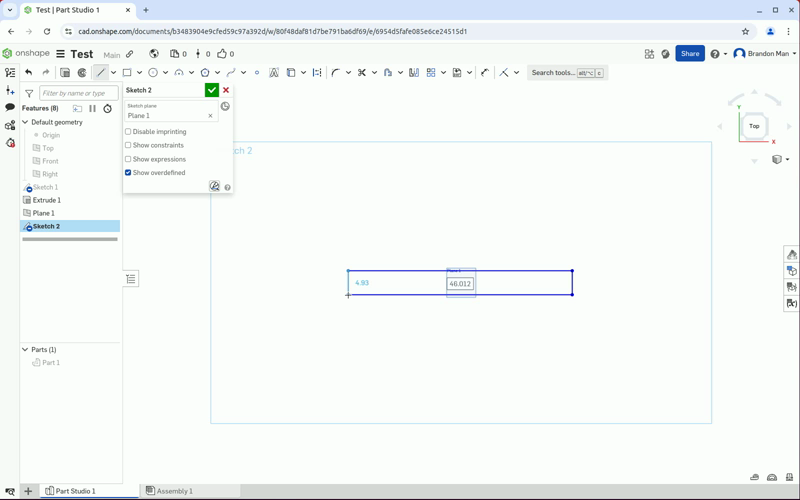
click(348, 294)
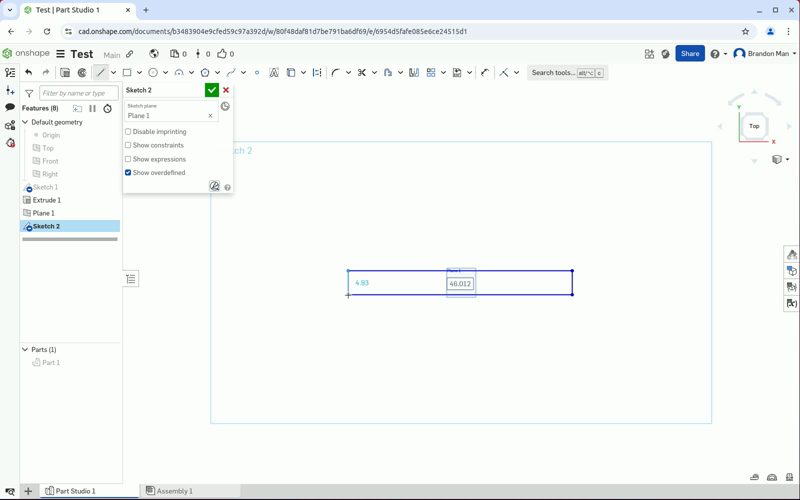
key(esc)
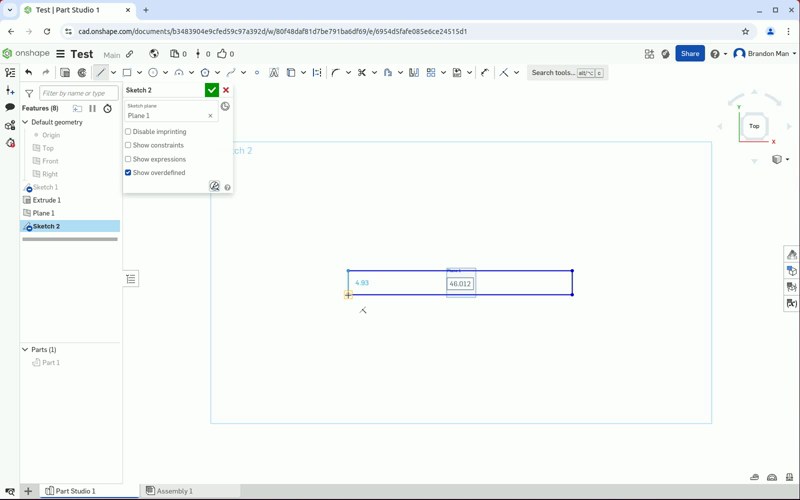
mouse_move(360, 274)
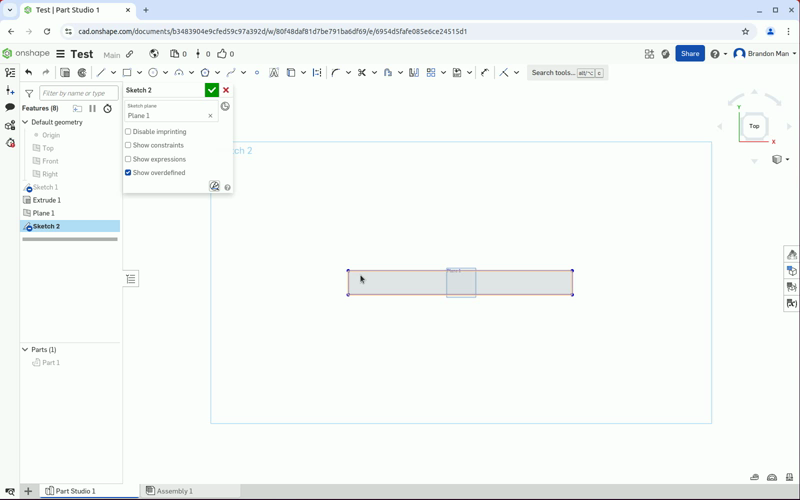
click(360, 274)
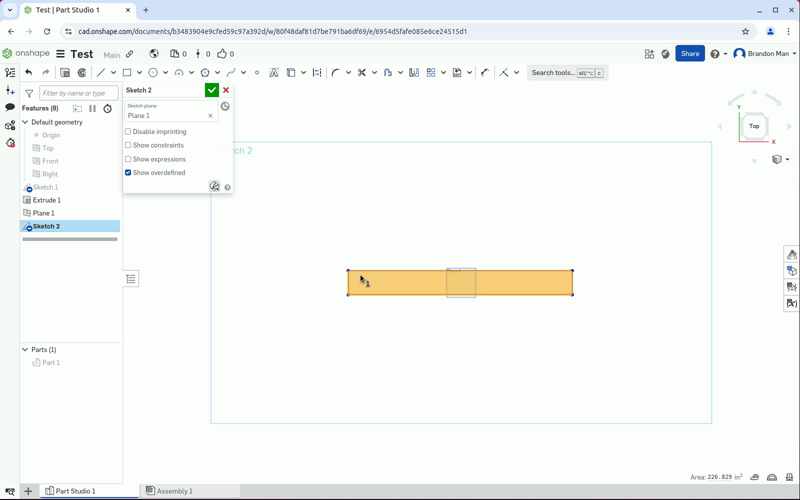
mouse_move(73, 352)
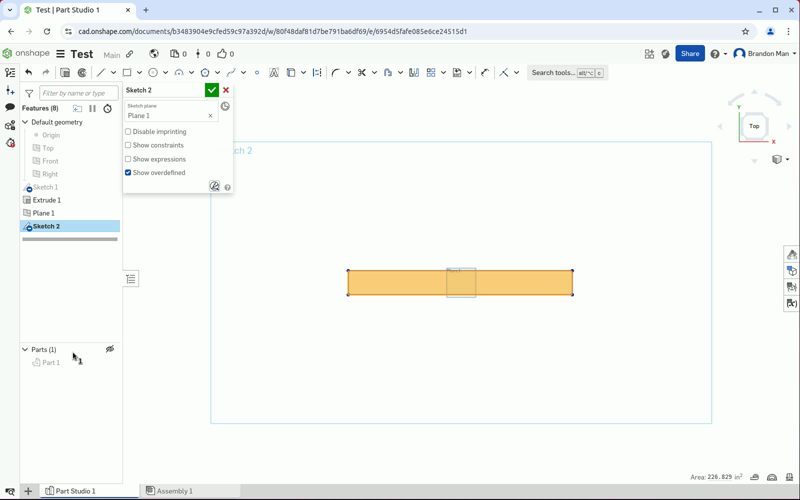
key(shift+y)
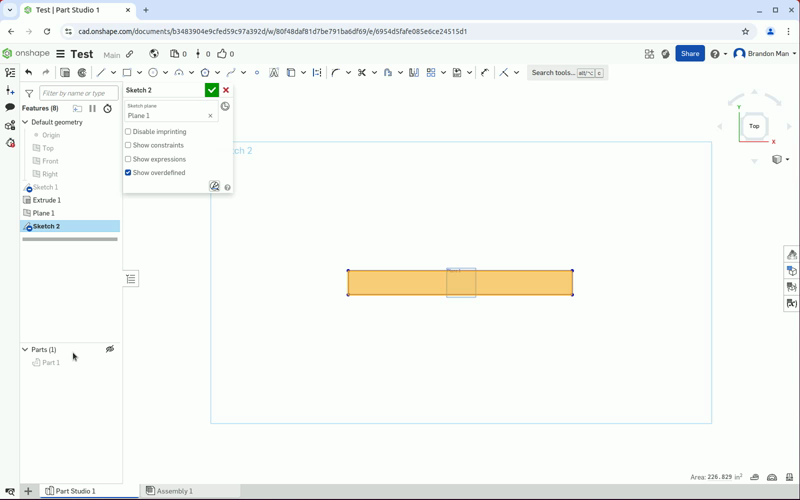
key(shift+e)
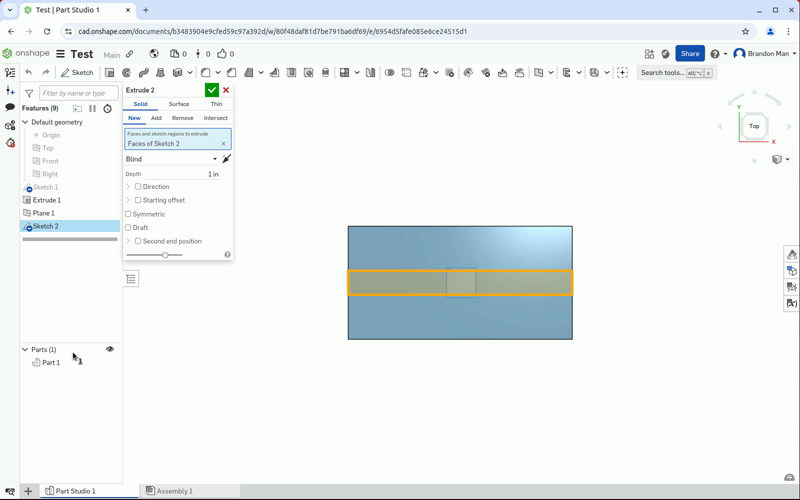
mouse_move(143, 106)
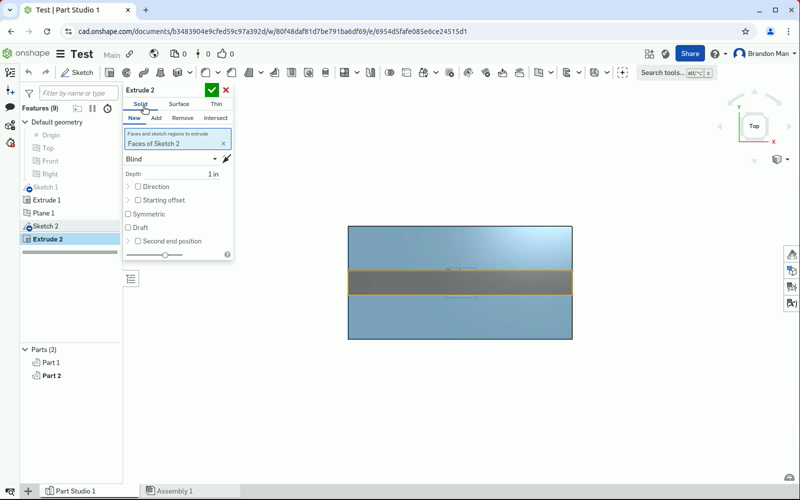
click(143, 106)
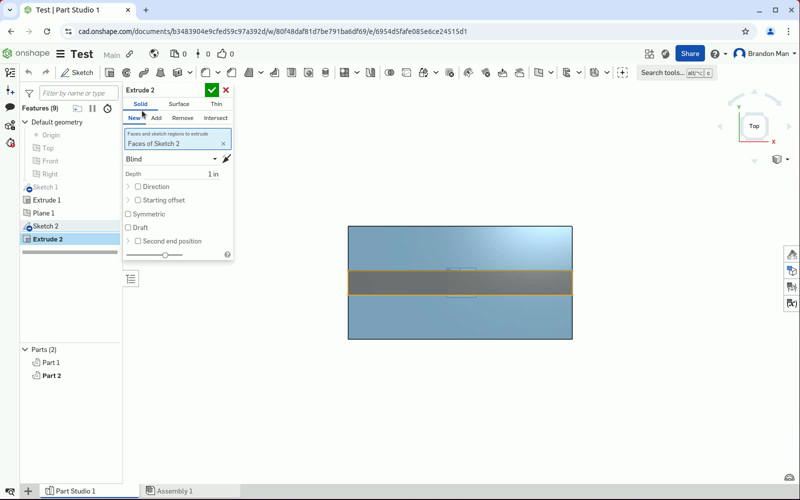
mouse_move(137, 120)
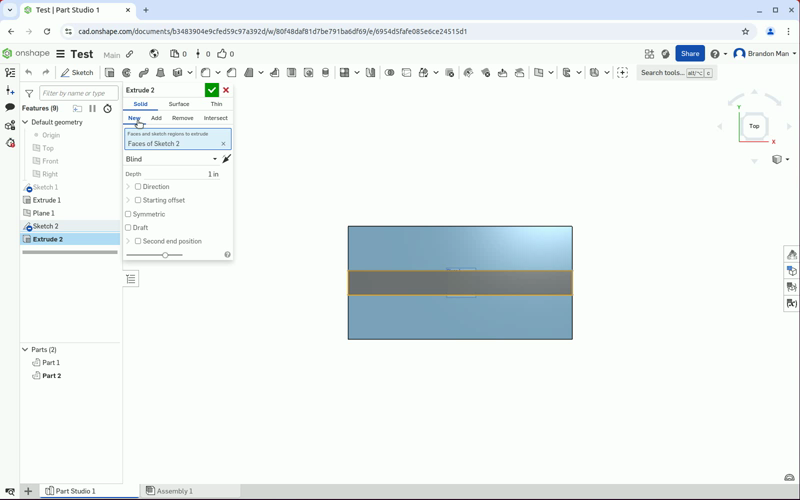
click(137, 120)
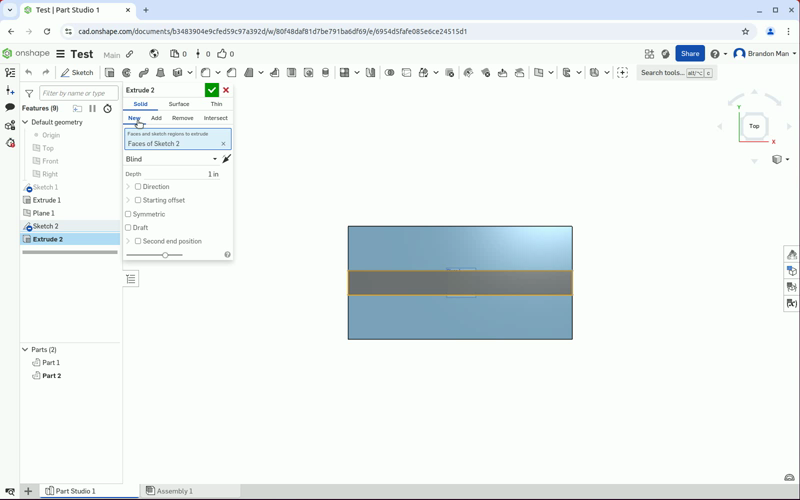
key(tab, 4)
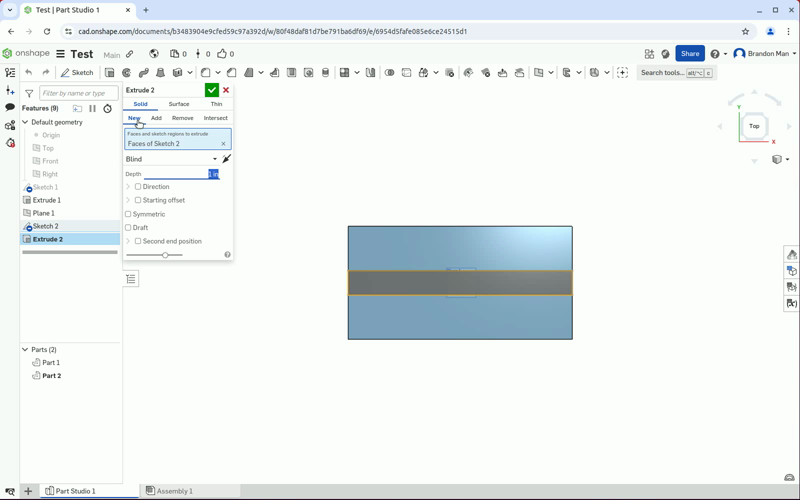
text(7.703)
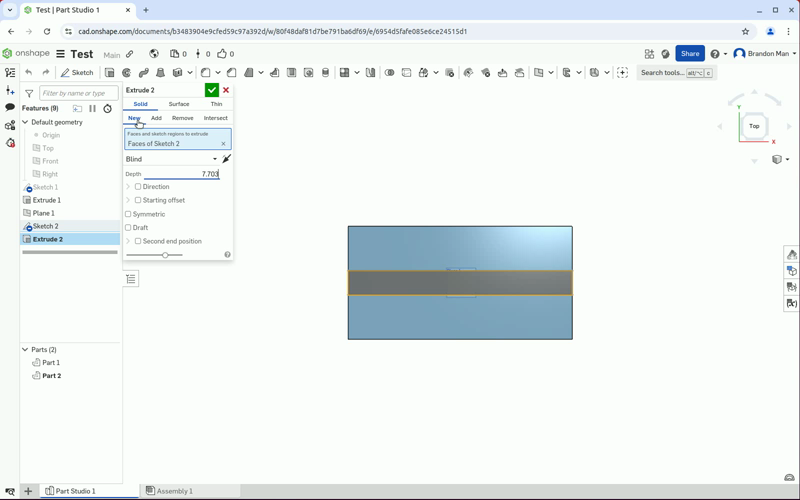
key(enter)
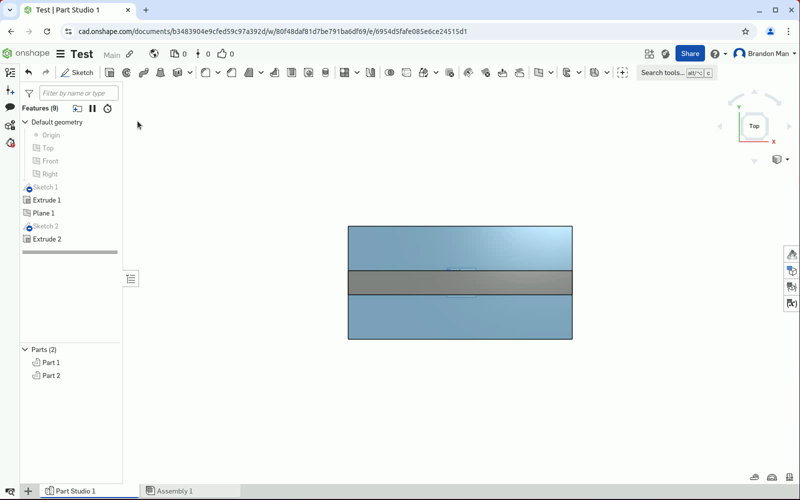
key(shift+h)
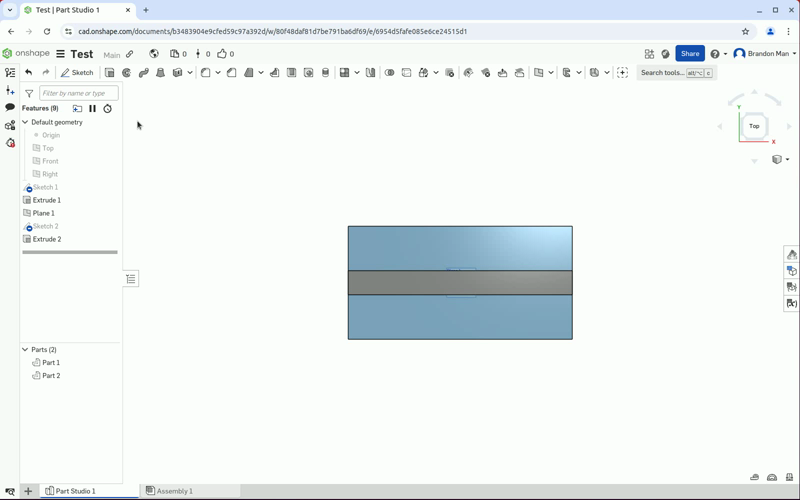
key(shift+h)
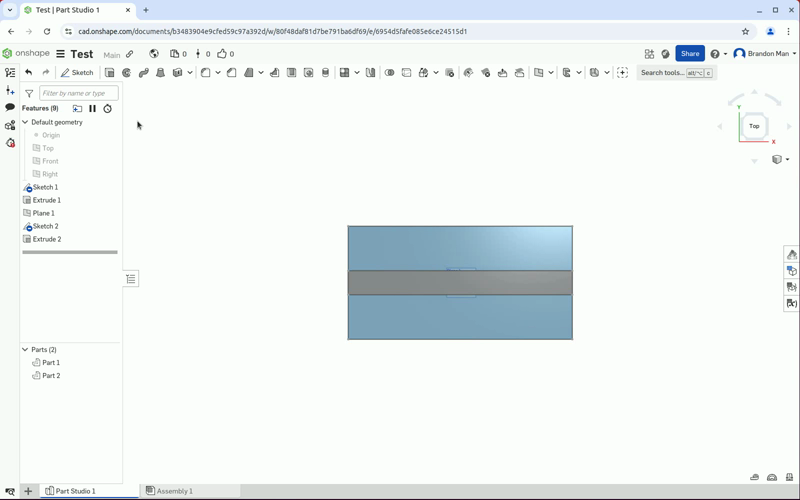
key(shift+7)
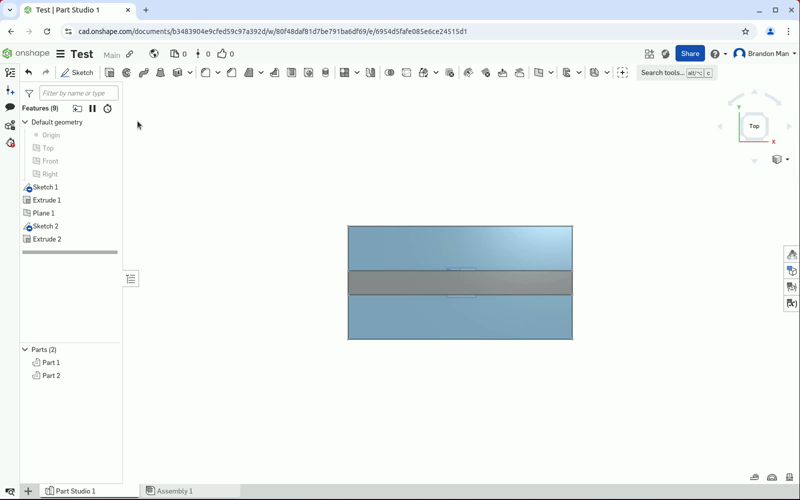
key(up, 3)
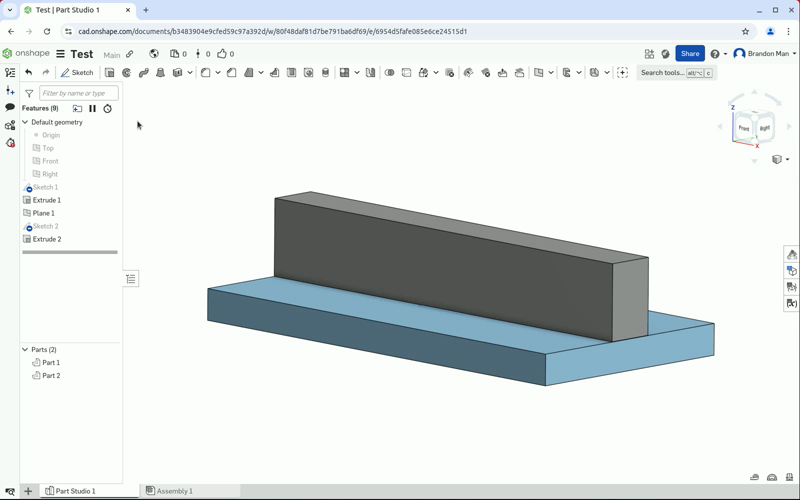
key(left, 3)
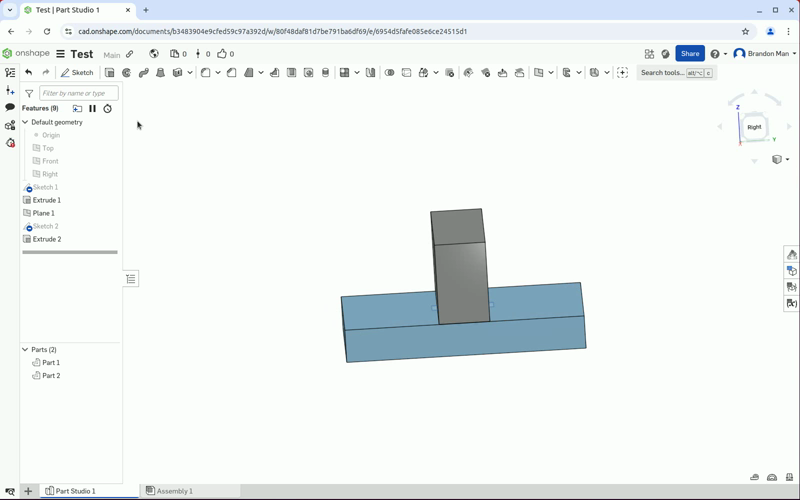
key(right, 3)
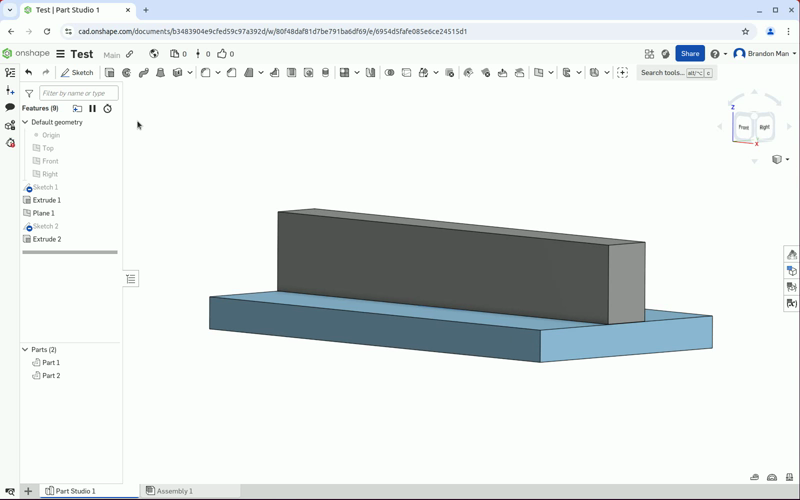
key(down, 3)
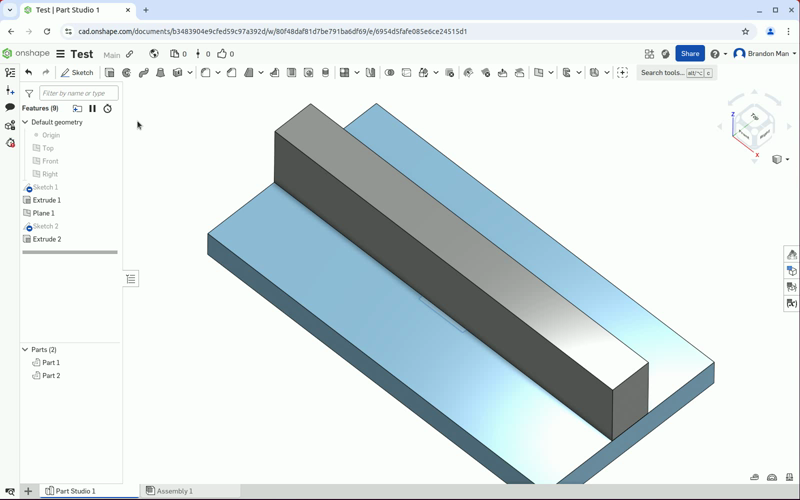
mouse_move(73, 189)
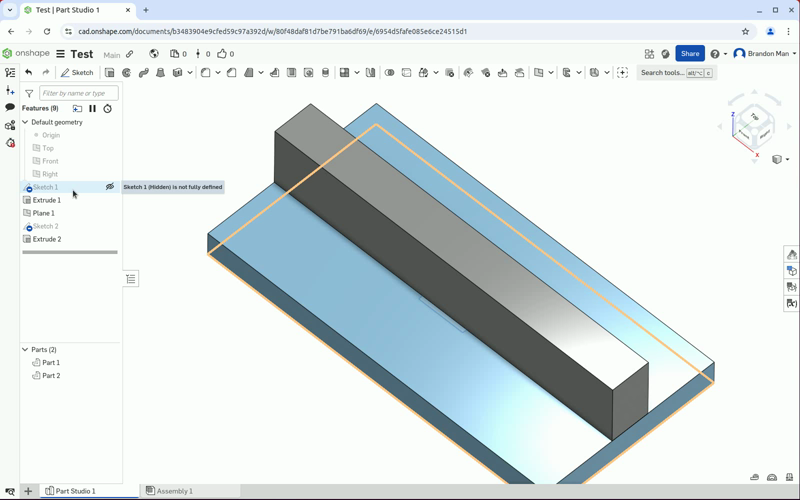
click(73, 189)